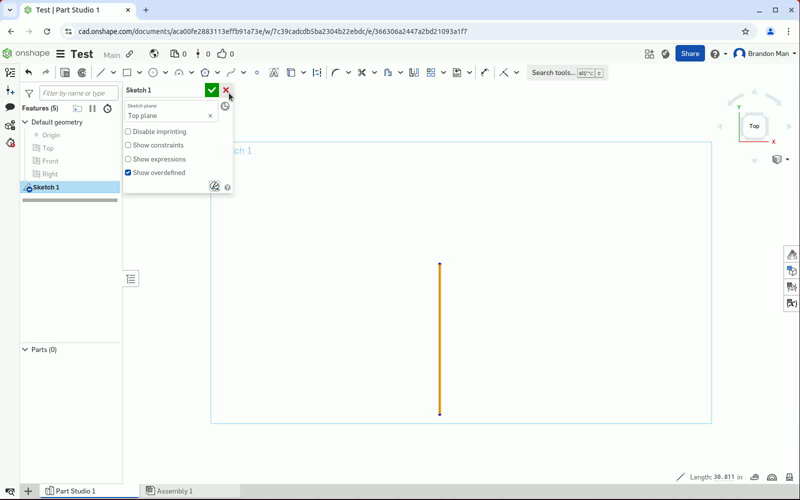
key(shift+h)
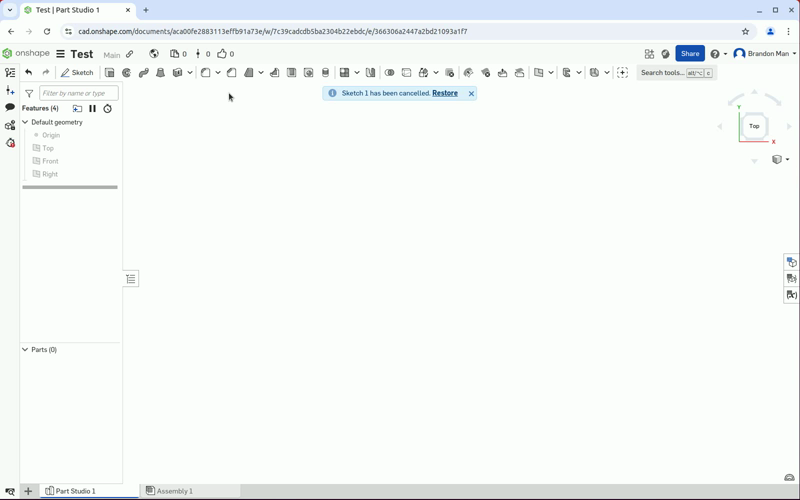
mouse_move(73, 352)
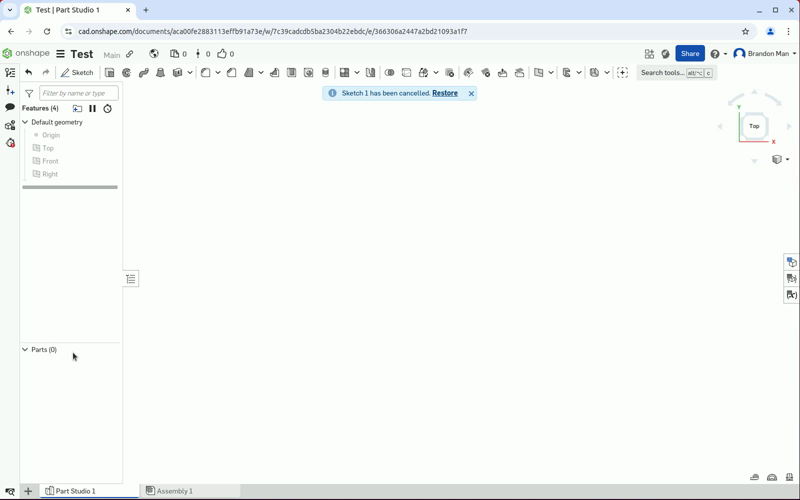
key(y)
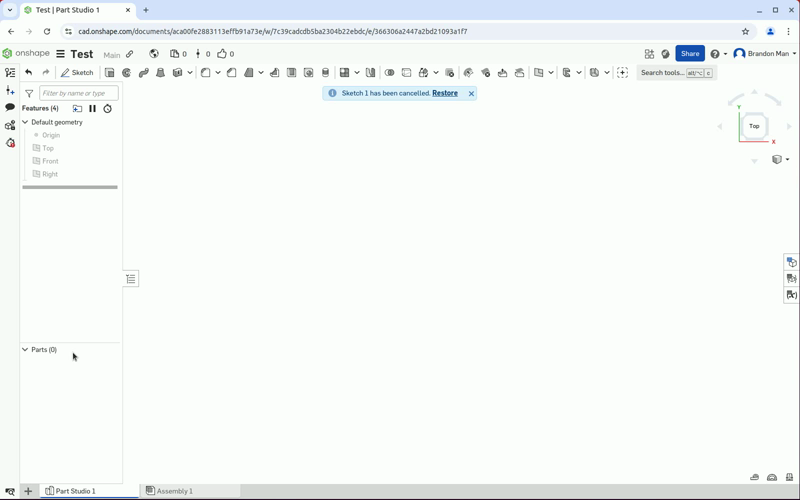
key(shift+p)
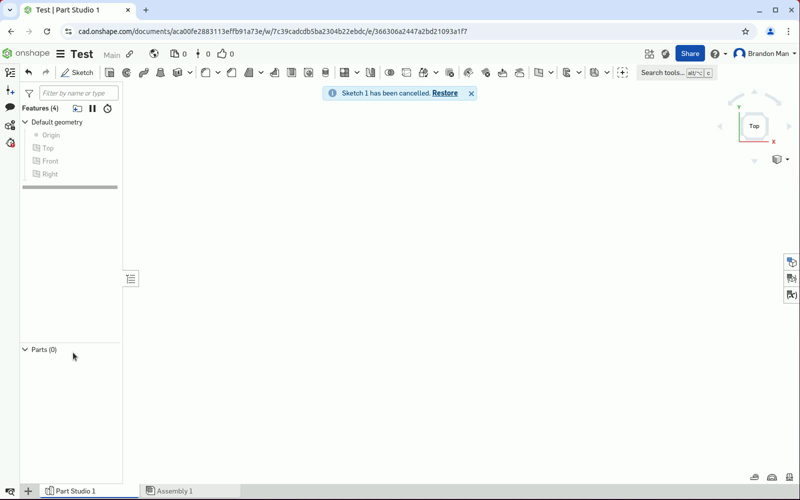
key(space)
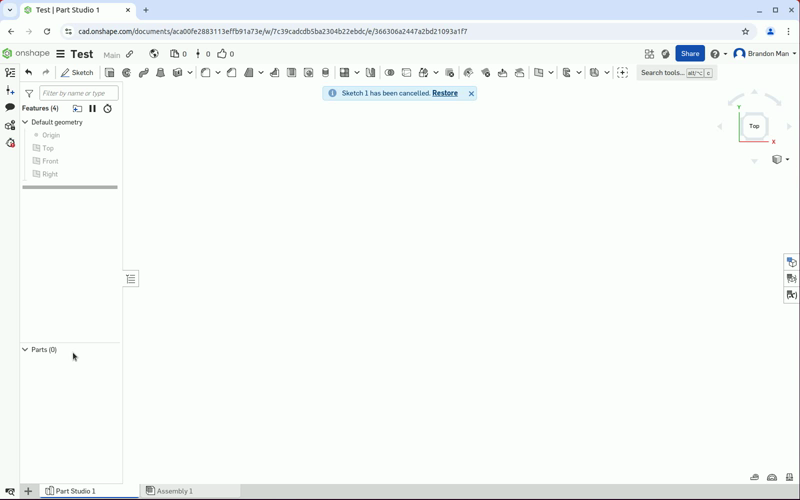
key_down(shift)
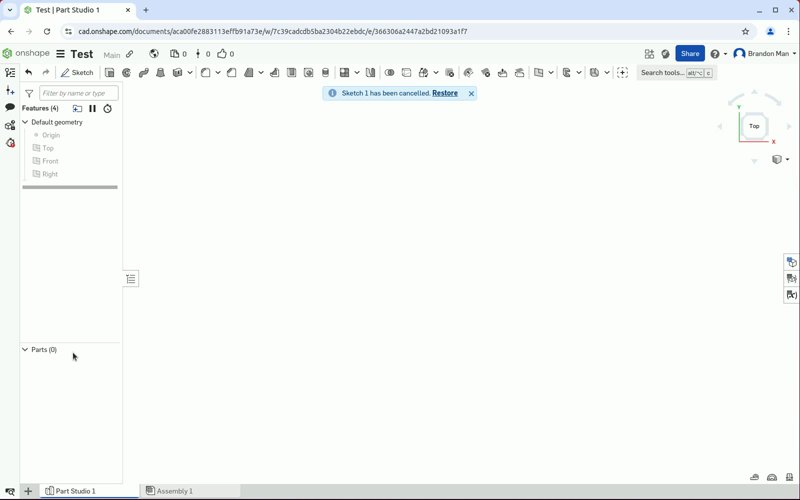
key(up)
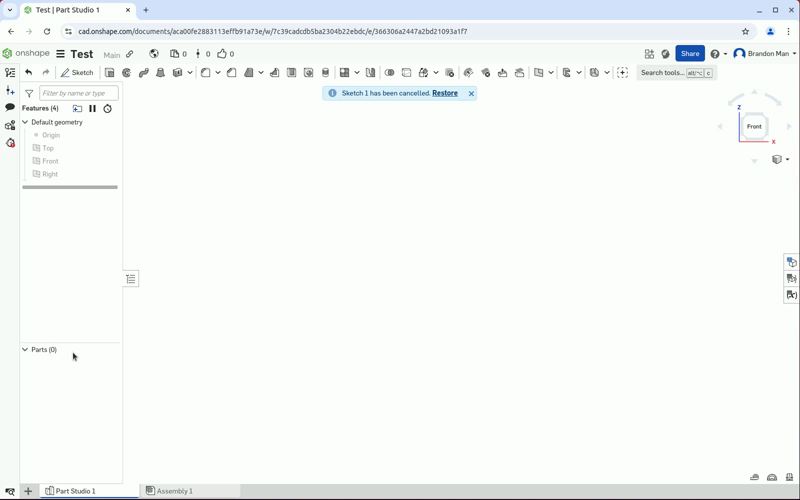
key_up(shift)
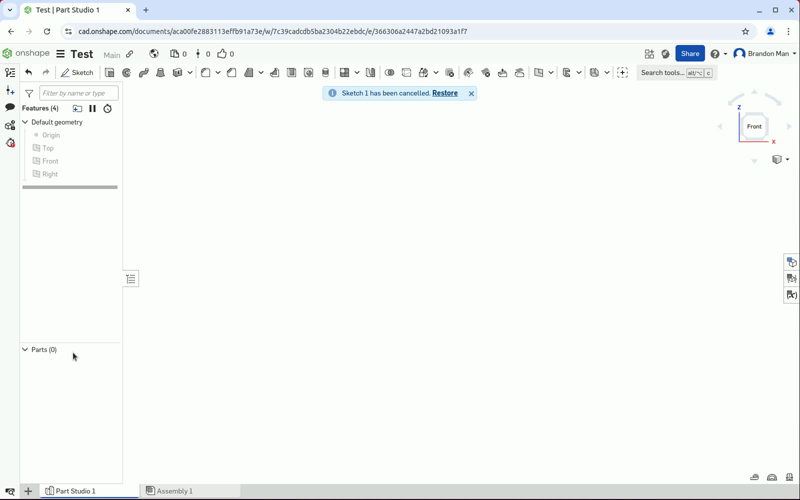
mouse_move(73, 352)
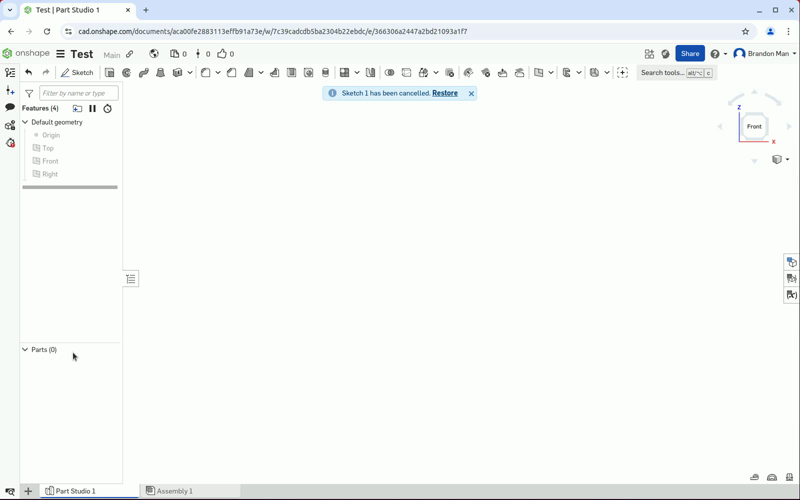
key(shift+y)
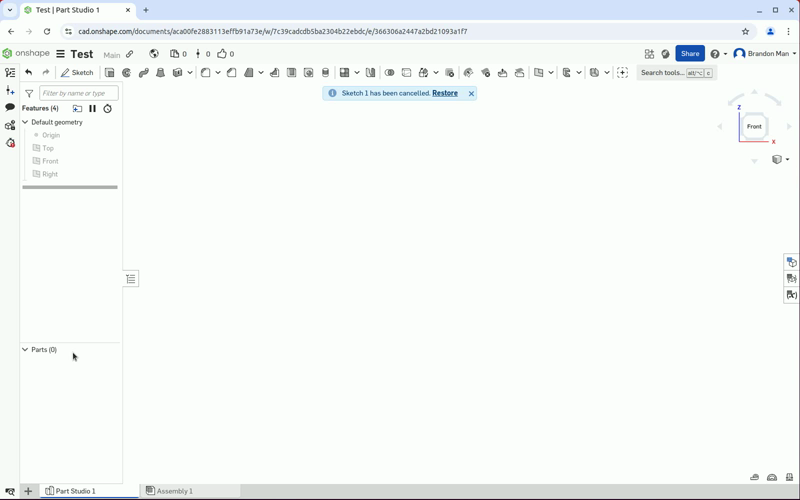
key(shift+s)
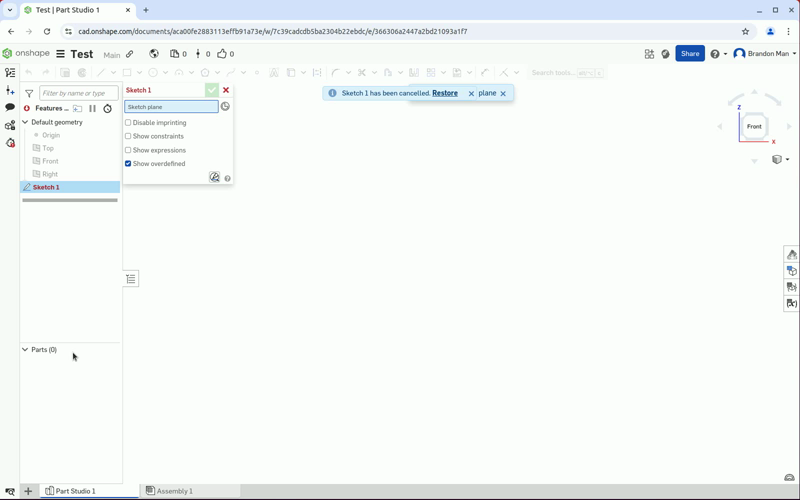
mouse_move(73, 163)
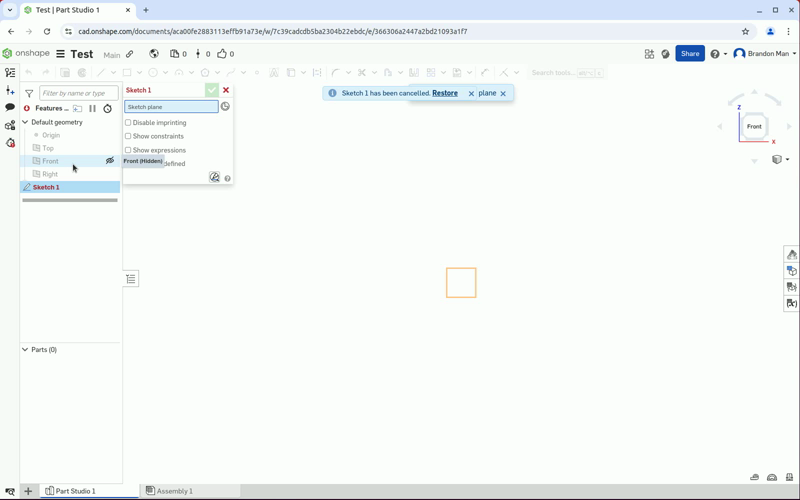
click(73, 163)
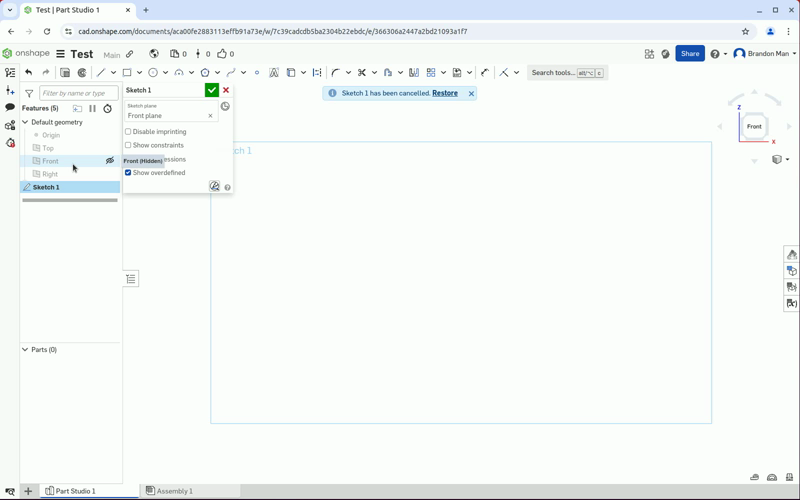
mouse_move(73, 352)
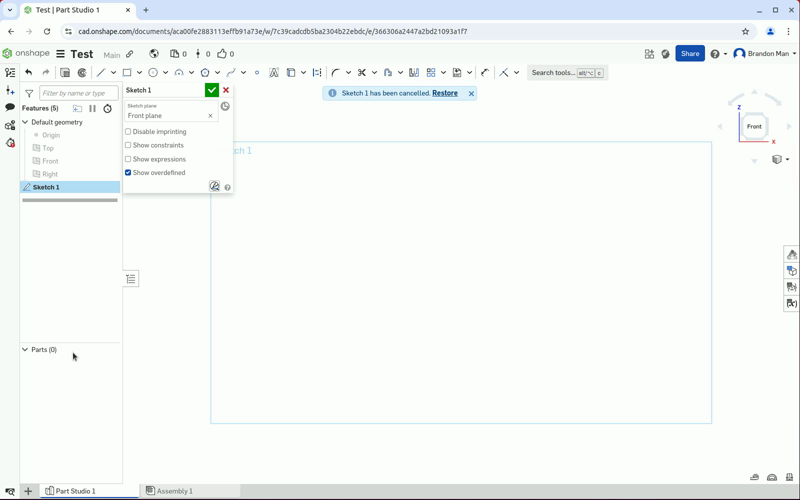
key(y)
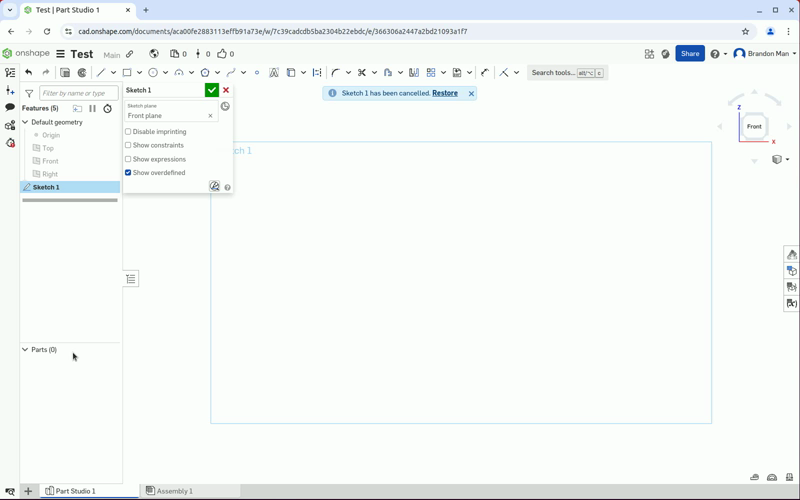
key(l)
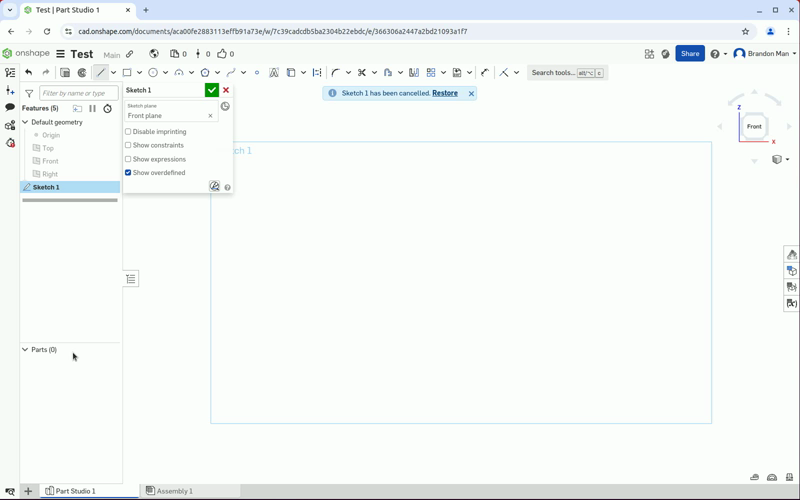
key_down(shift)
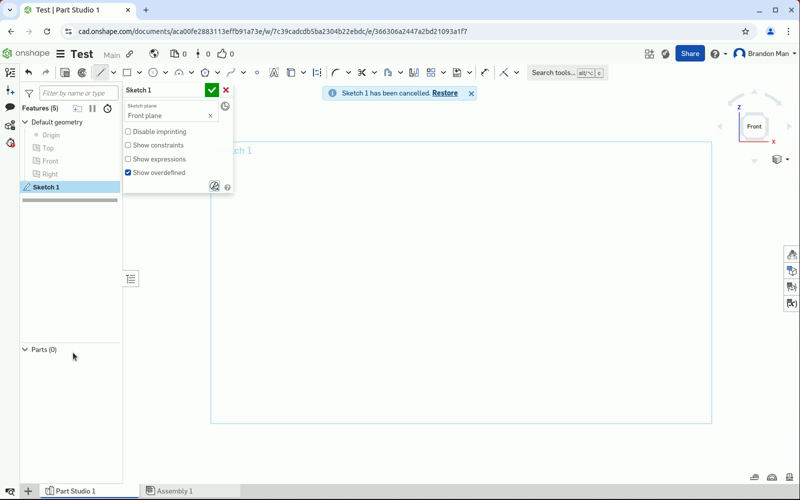
mouse_move(446, 395)
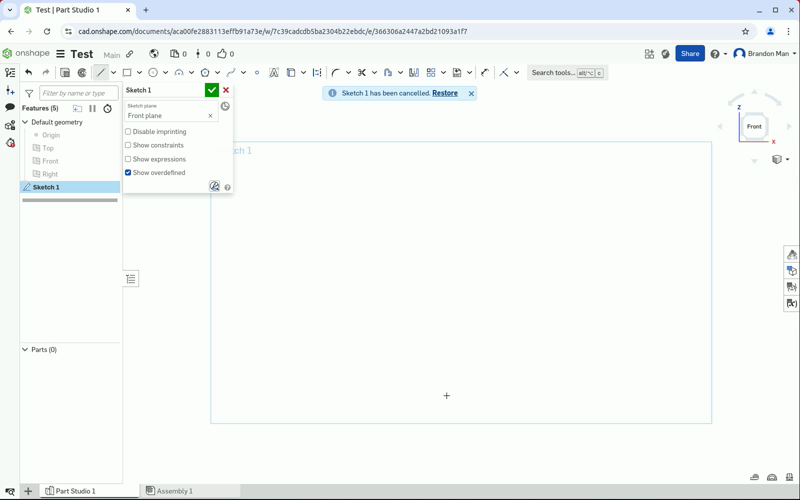
click(446, 395)
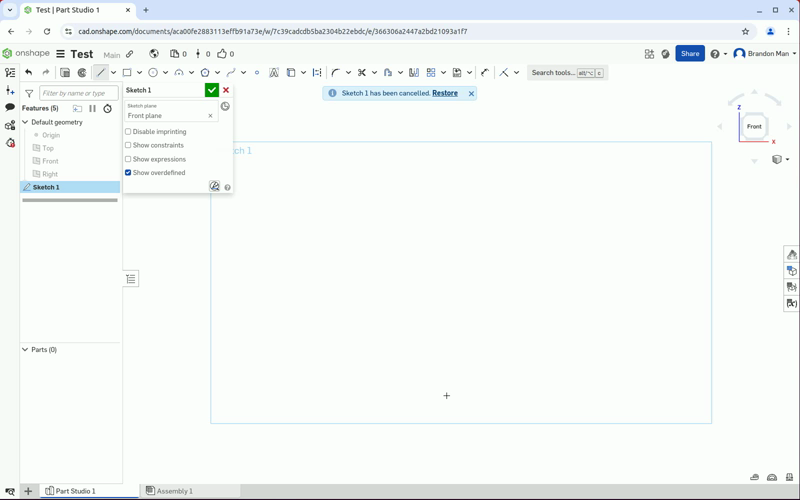
key_up(shift)
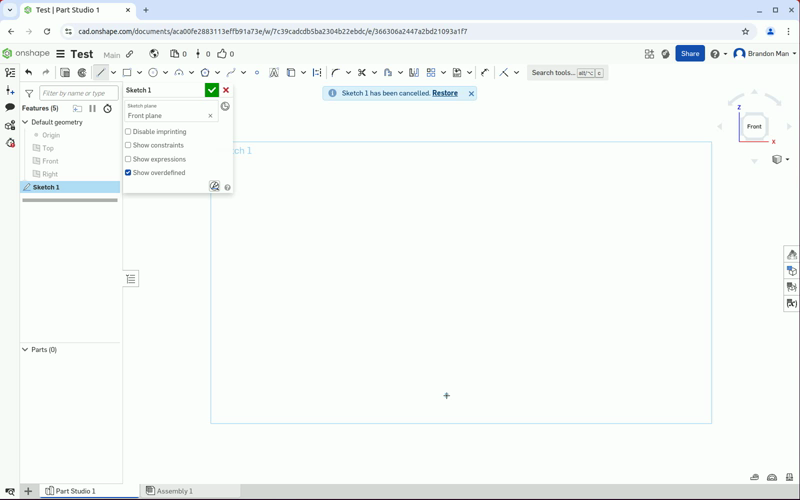
key_down(shift)
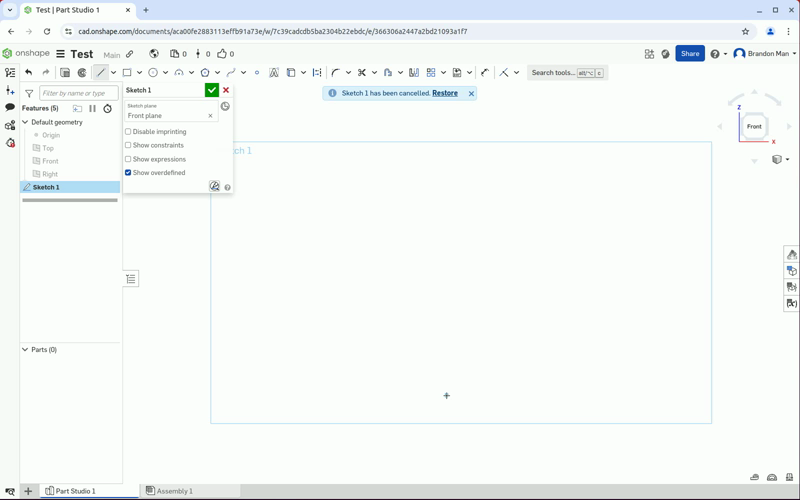
mouse_move(476, 395)
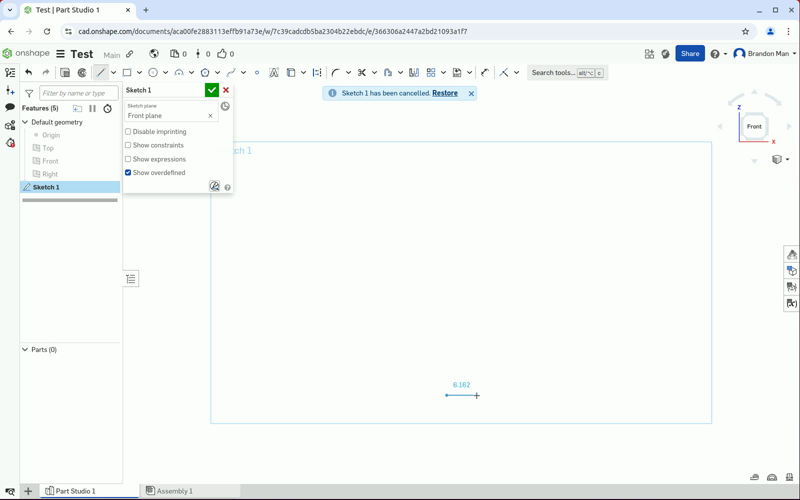
mouse_move(474, 395)
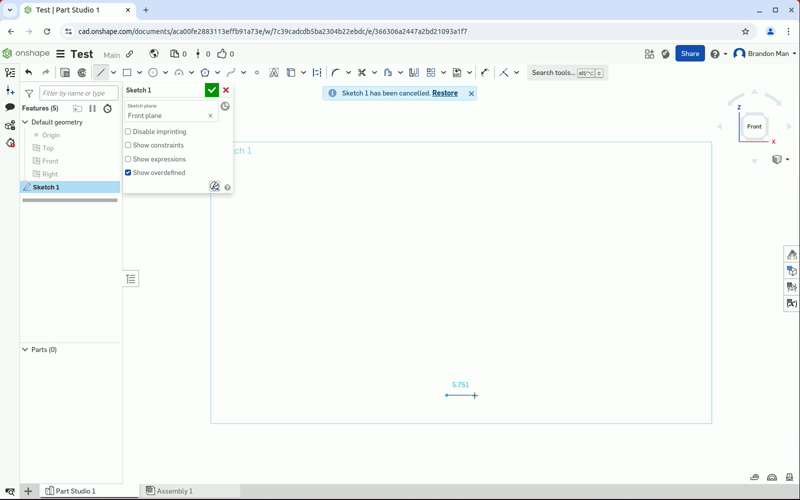
click(474, 395)
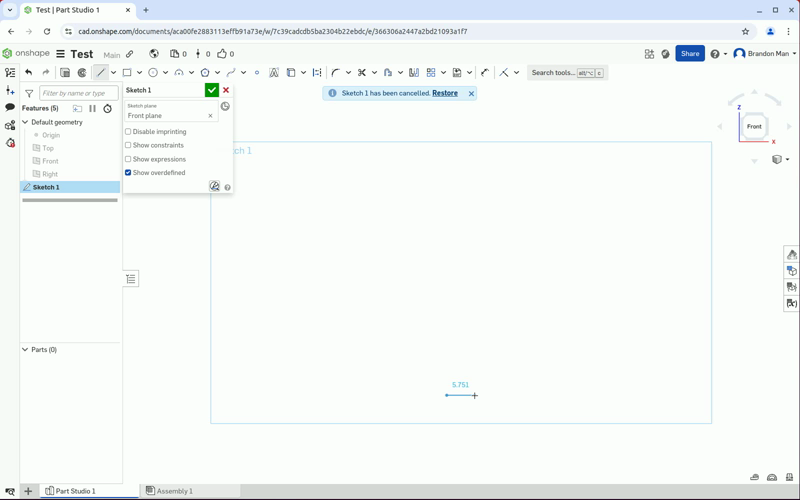
key_up(shift)
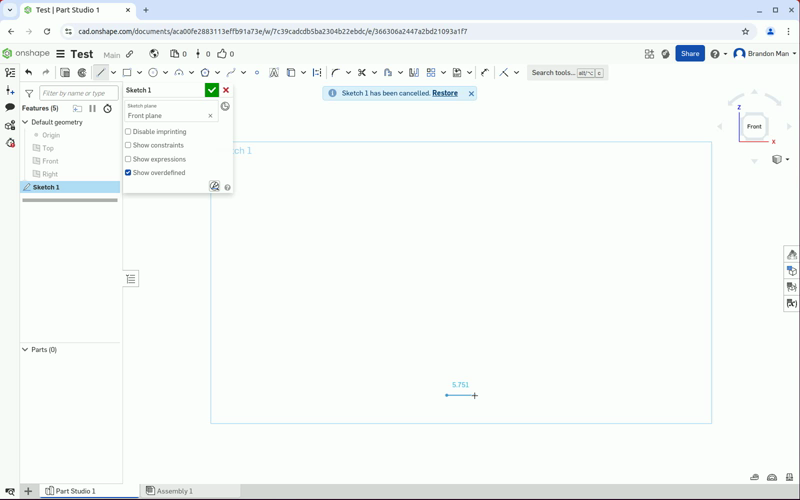
key_down(shift)
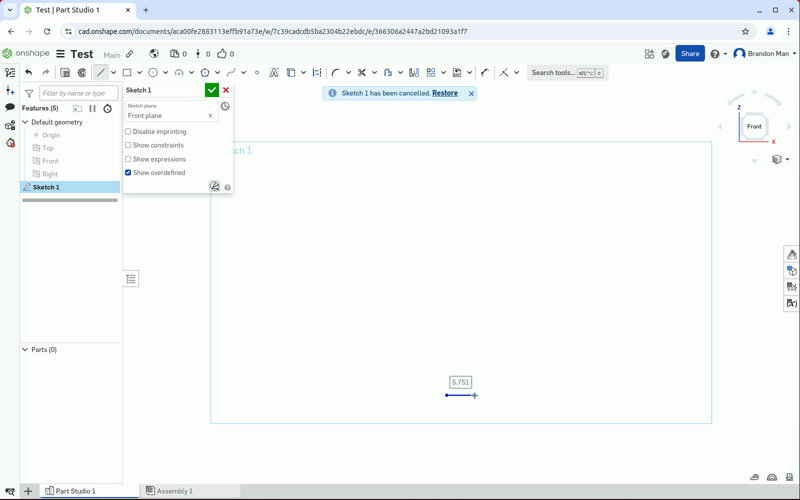
mouse_move(474, 171)
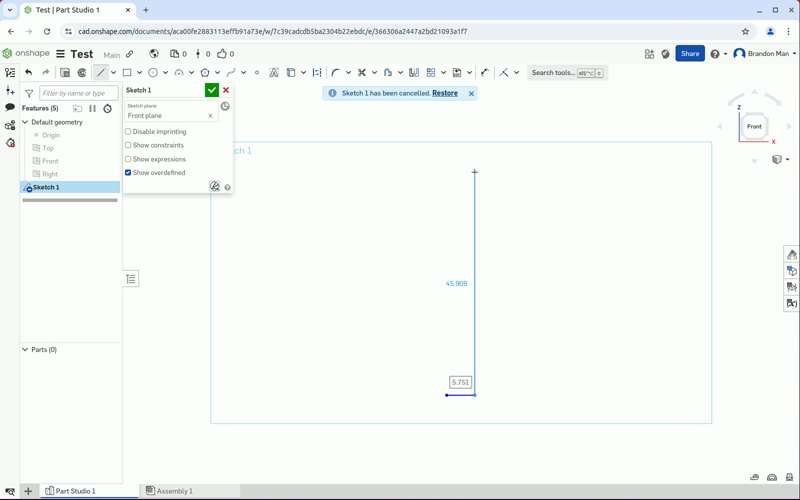
click(474, 171)
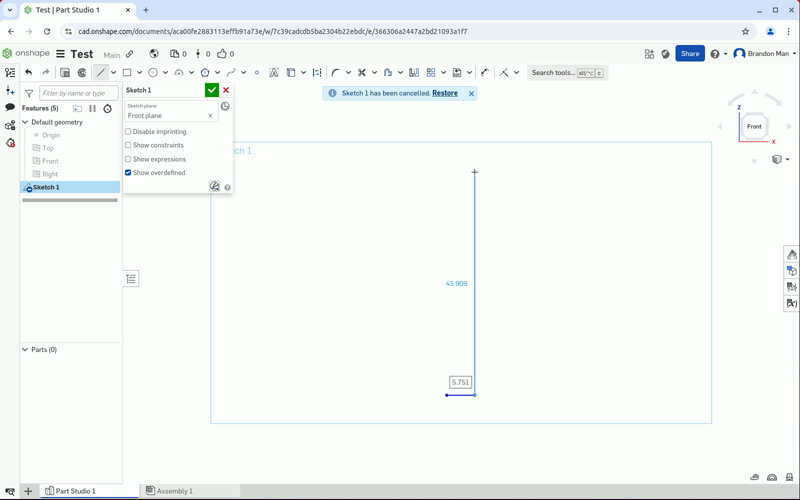
key_up(shift)
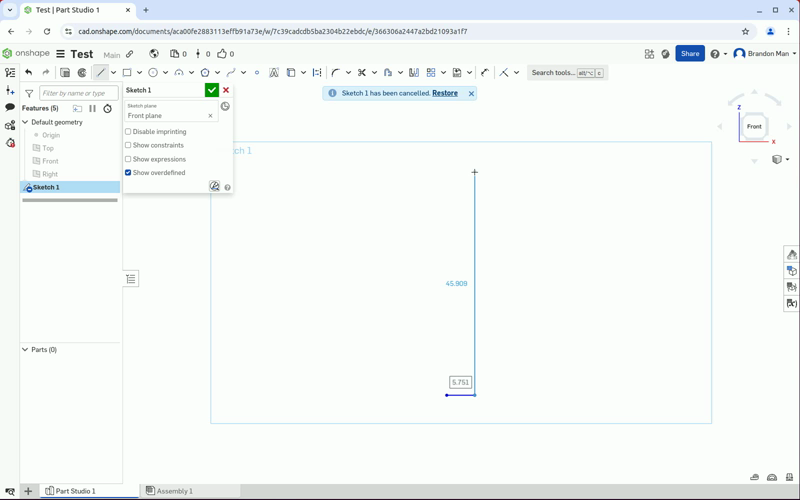
key_down(shift)
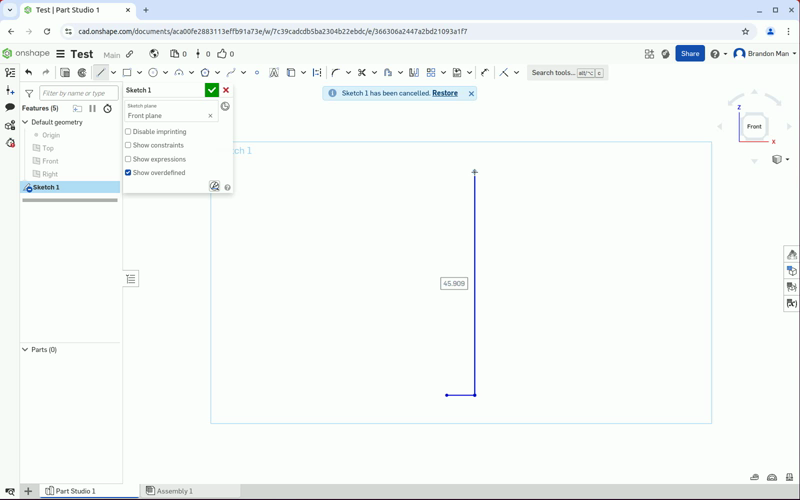
mouse_move(504, 171)
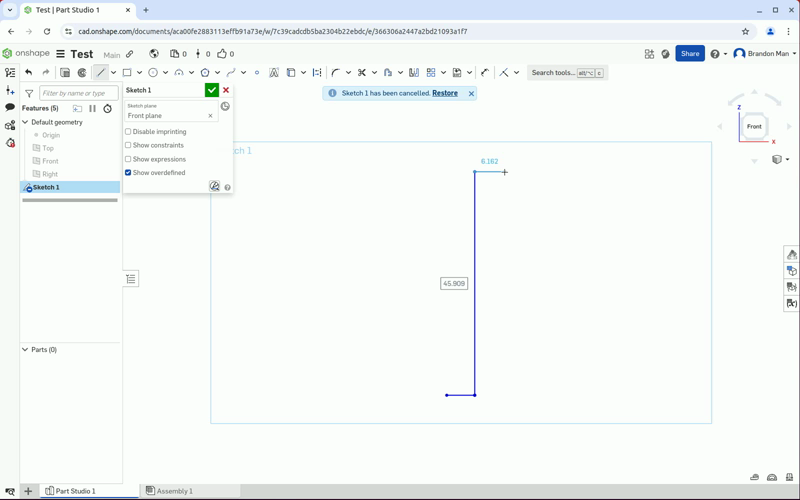
mouse_move(446, 171)
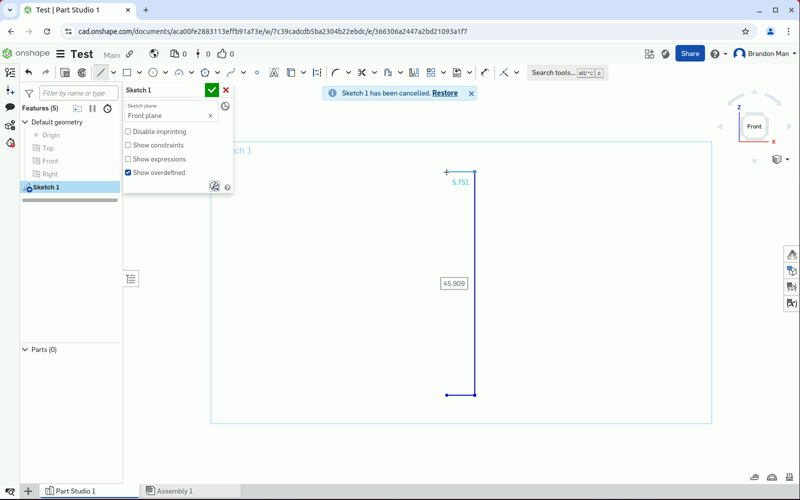
click(446, 171)
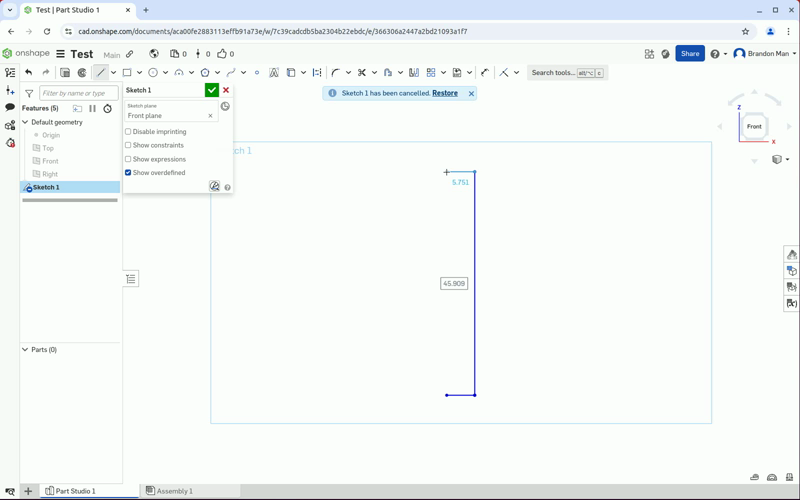
key_up(shift)
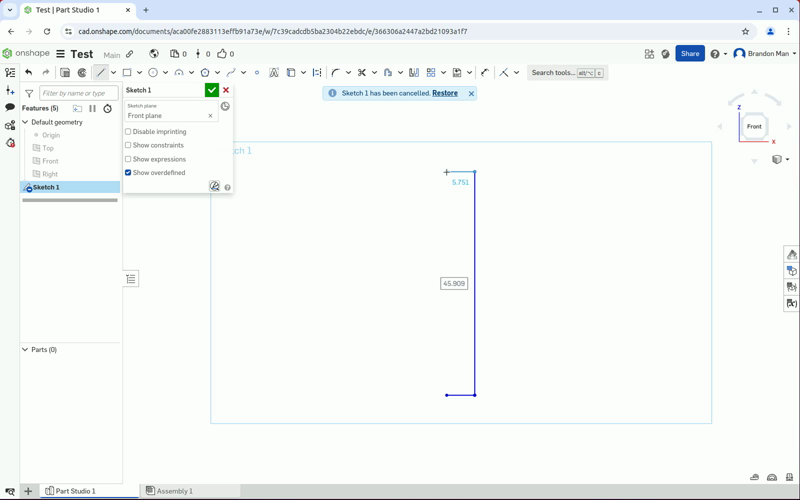
key_down(shift)
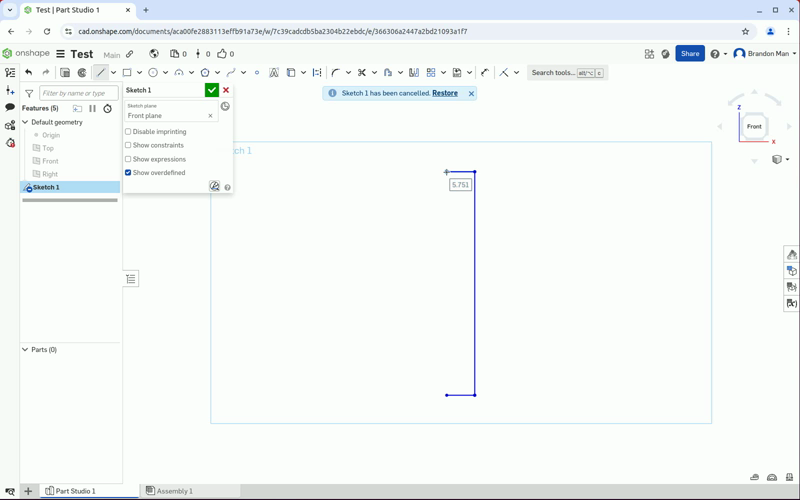
mouse_move(446, 395)
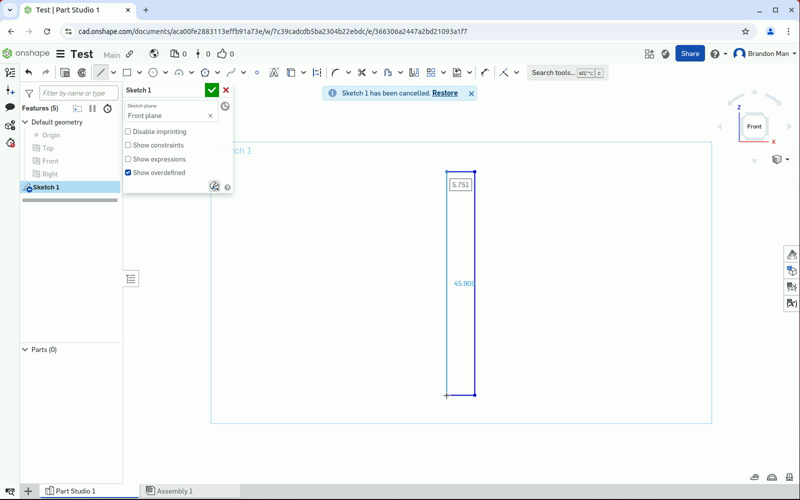
key_up(shift)
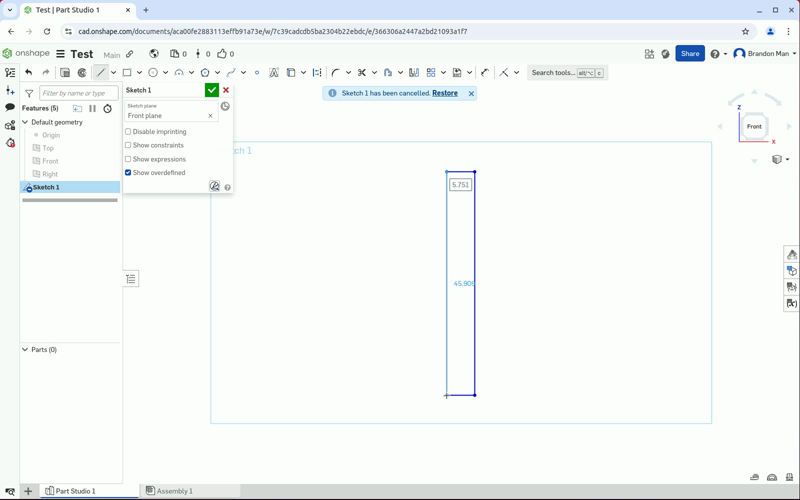
click(446, 395)
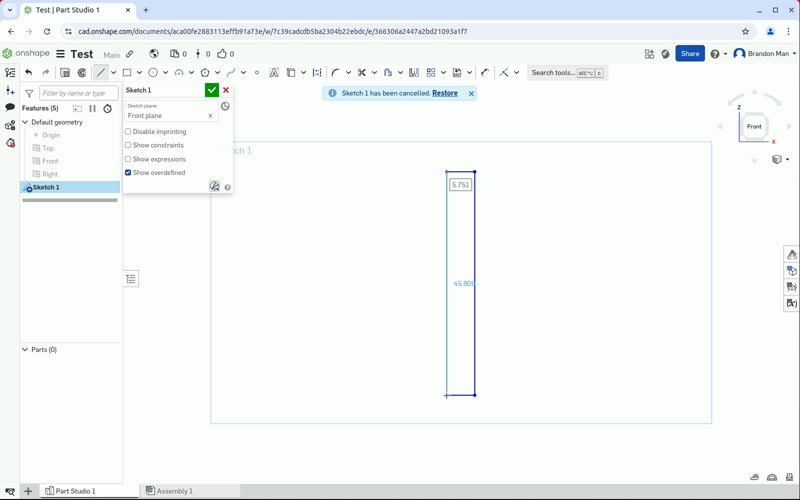
key(esc)
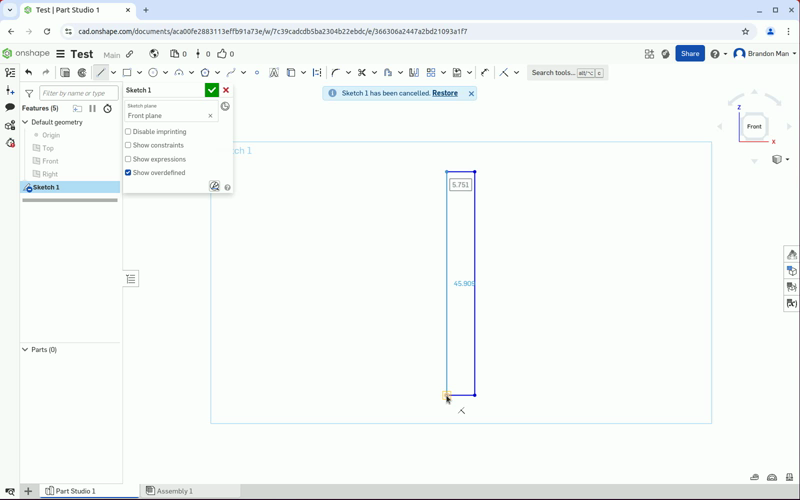
mouse_move(467, 335)
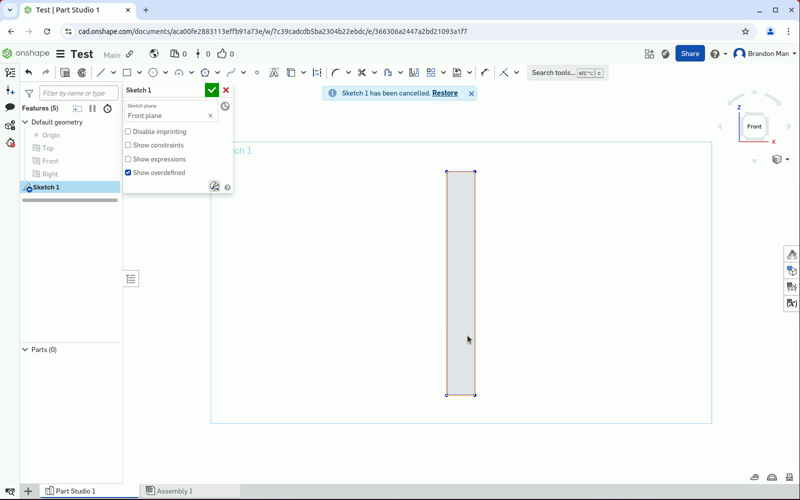
click(467, 335)
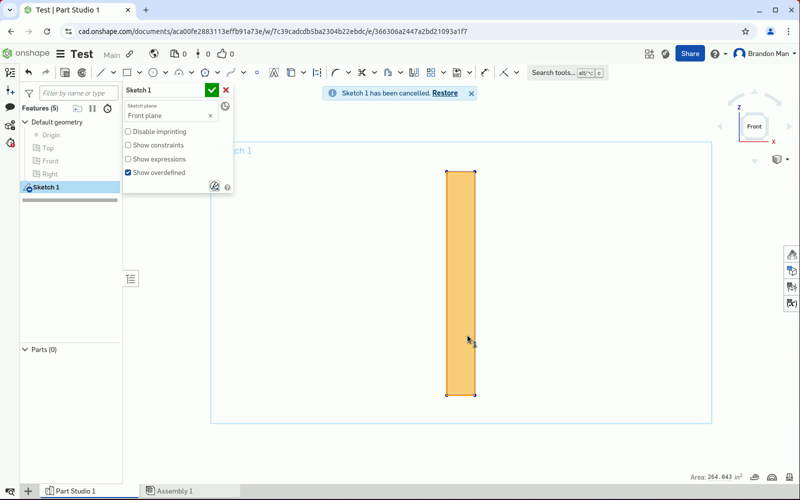
mouse_move(73, 352)
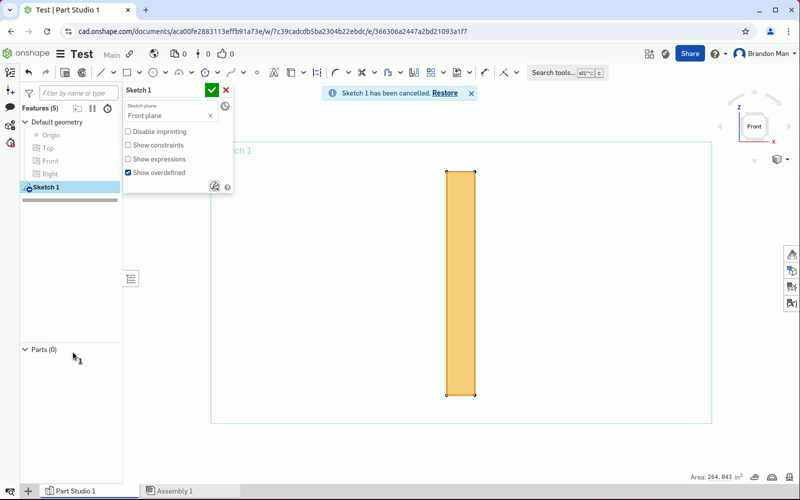
key(shift+y)
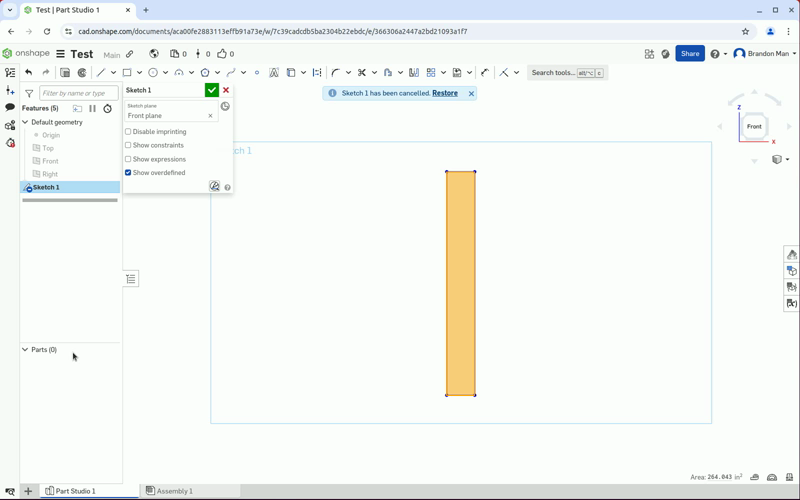
key(shift+e)
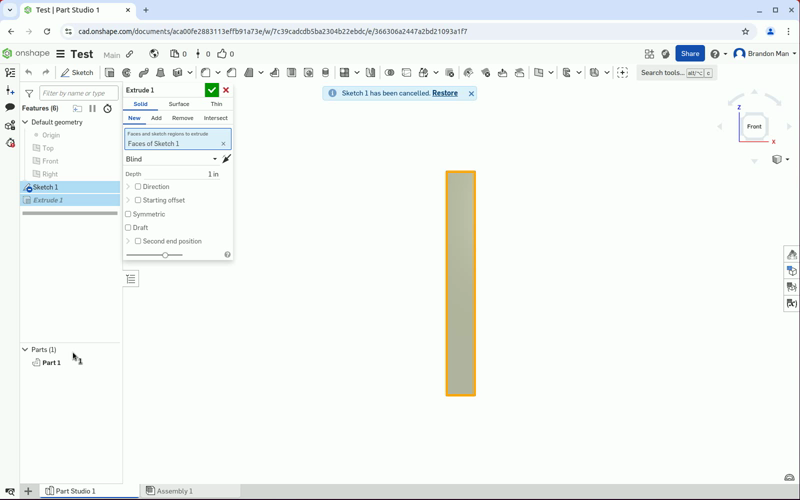
mouse_move(143, 106)
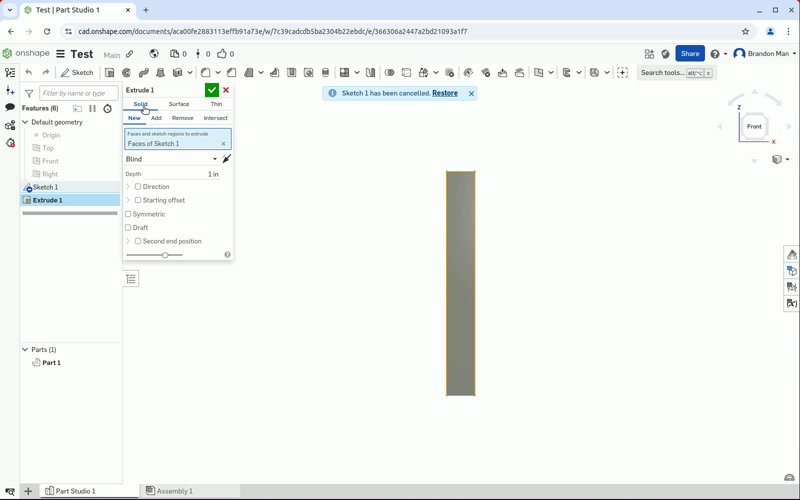
click(143, 106)
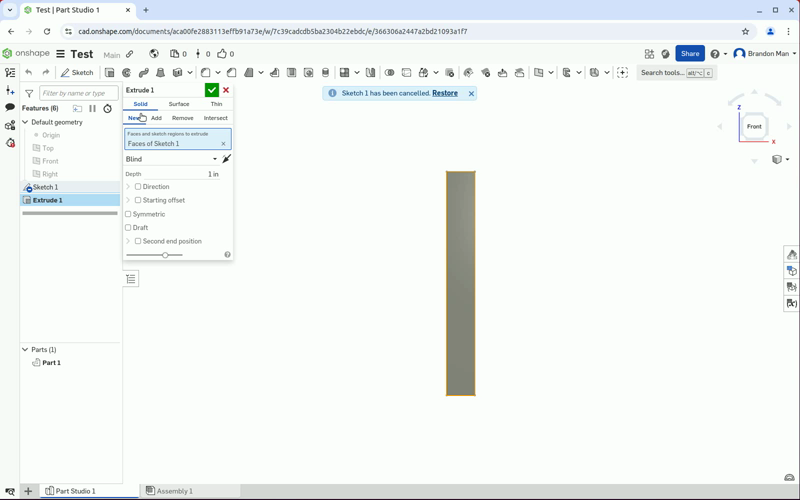
mouse_move(137, 120)
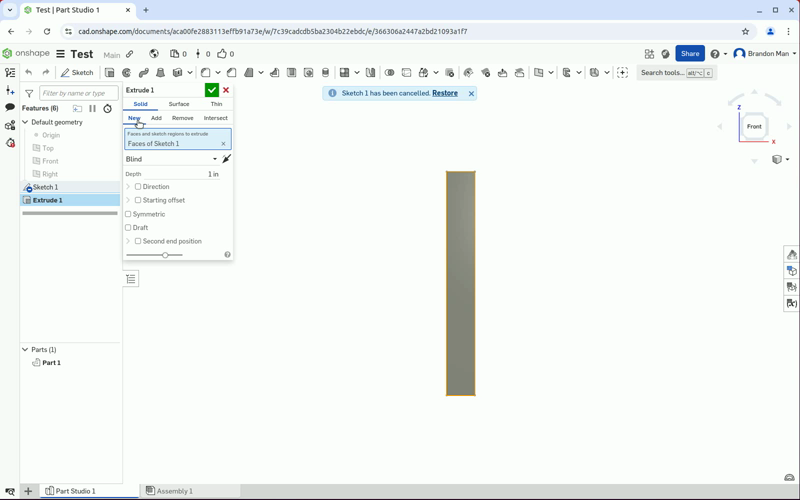
click(137, 120)
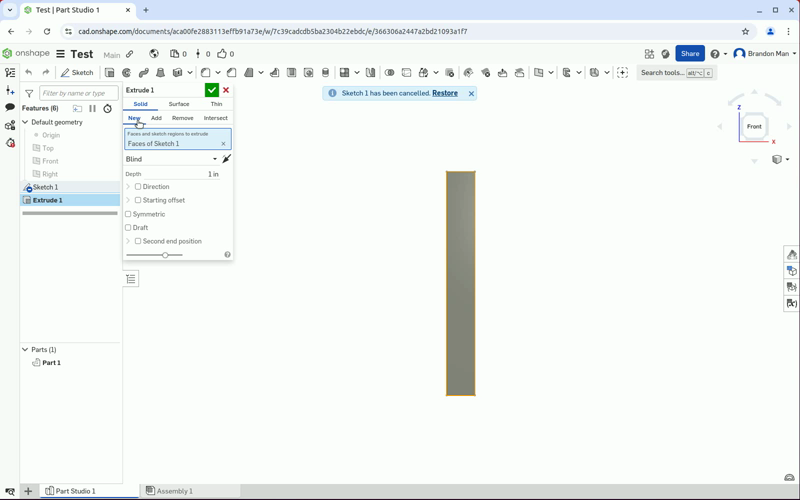
key(tab, 4)
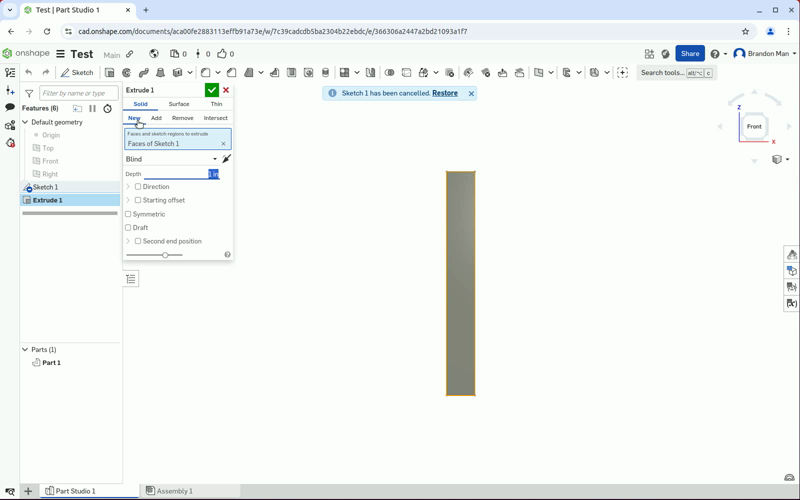
text(1.685)
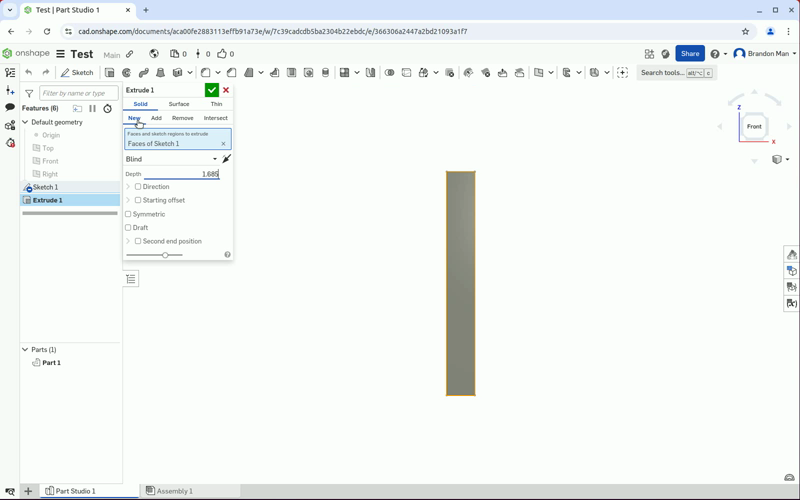
key(enter)
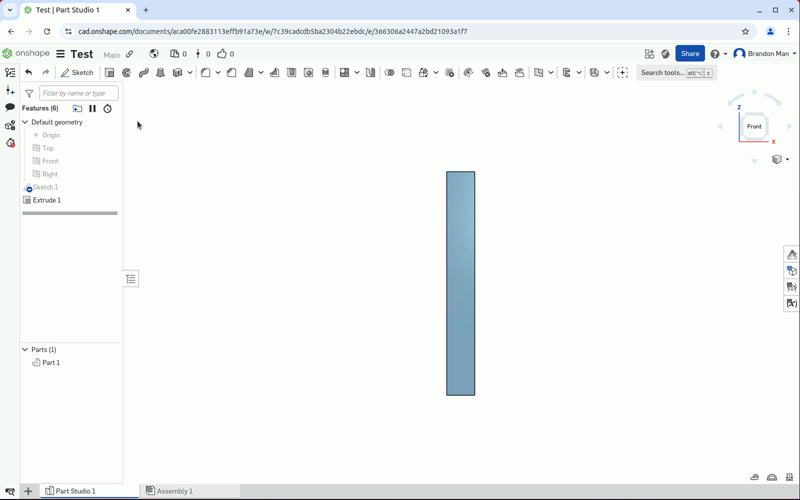
key(shift+h)
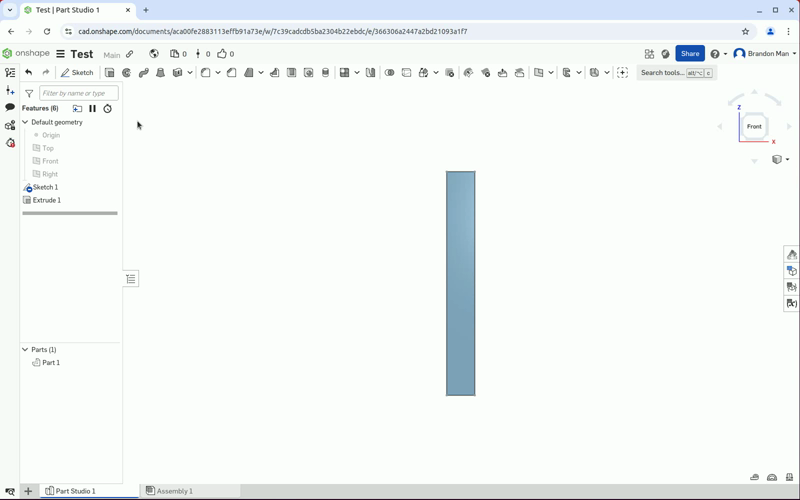
key(shift+h)
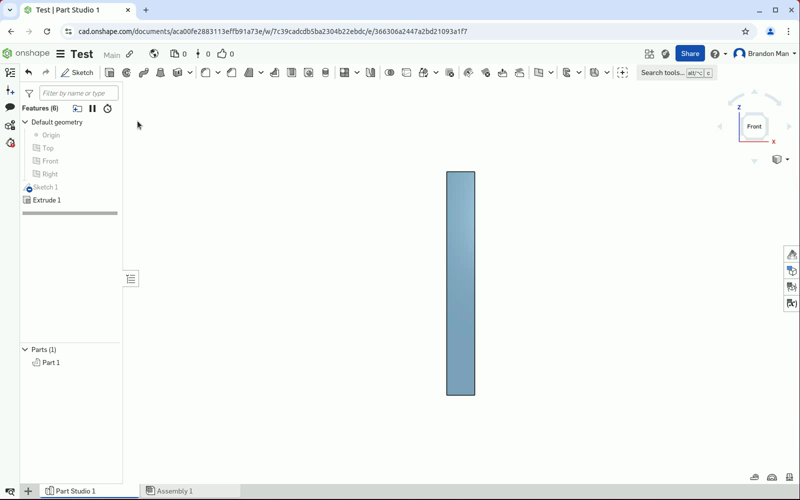
mouse_move(73, 189)
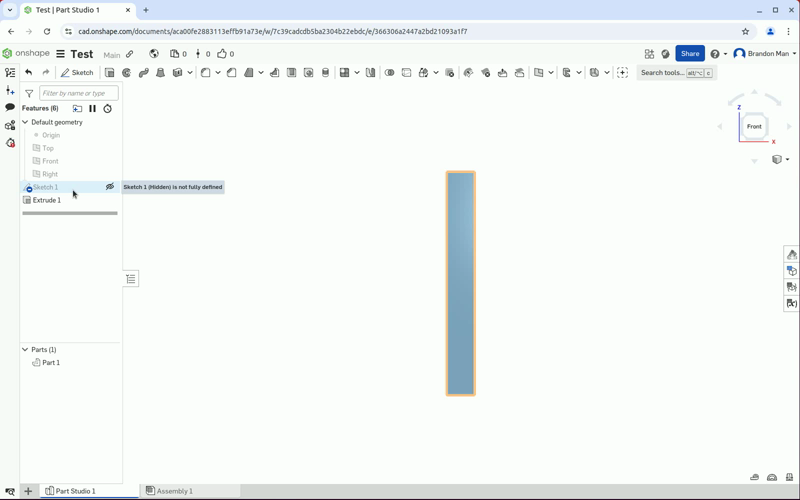
click(73, 189)
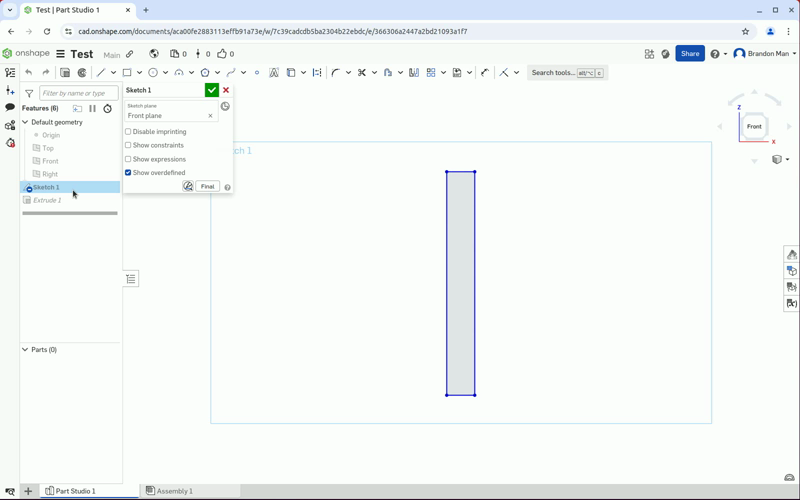
mouse_move(229, 92)
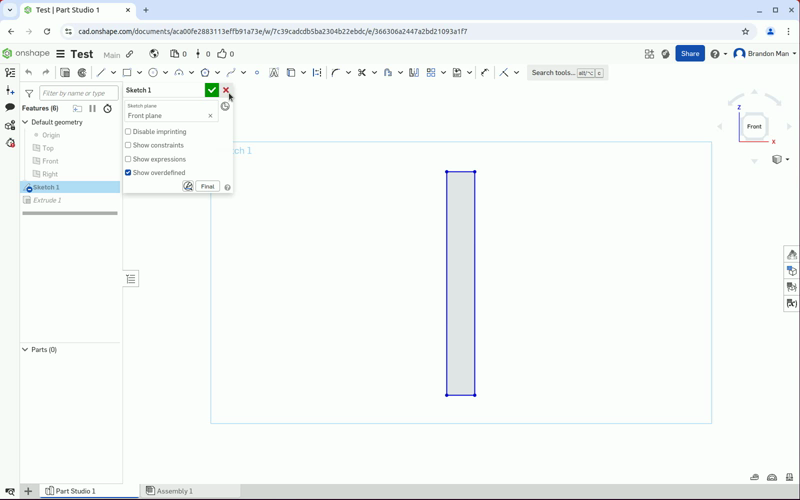
click(229, 92)
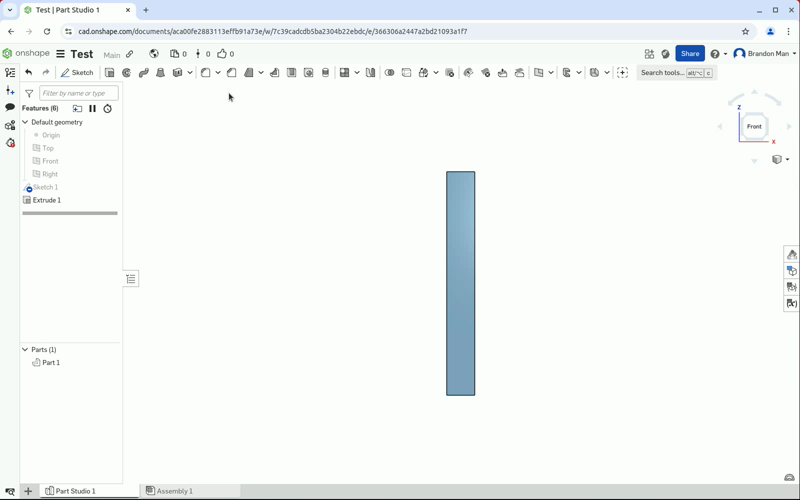
mouse_move(73, 352)
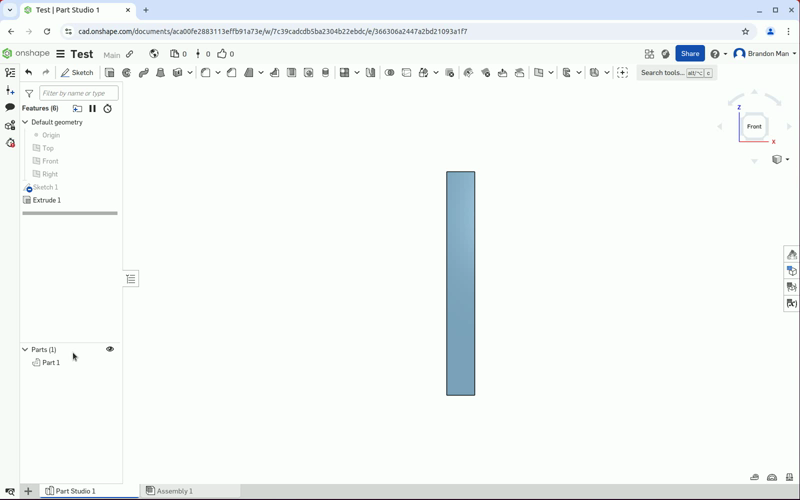
key(y)
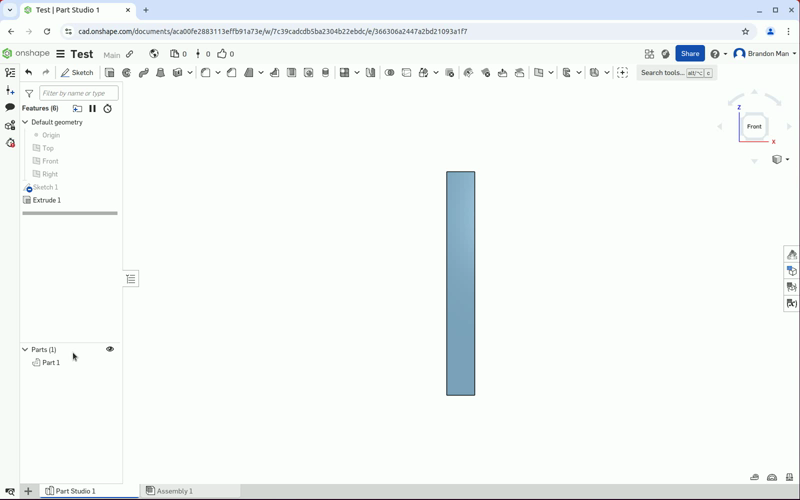
key(shift+p)
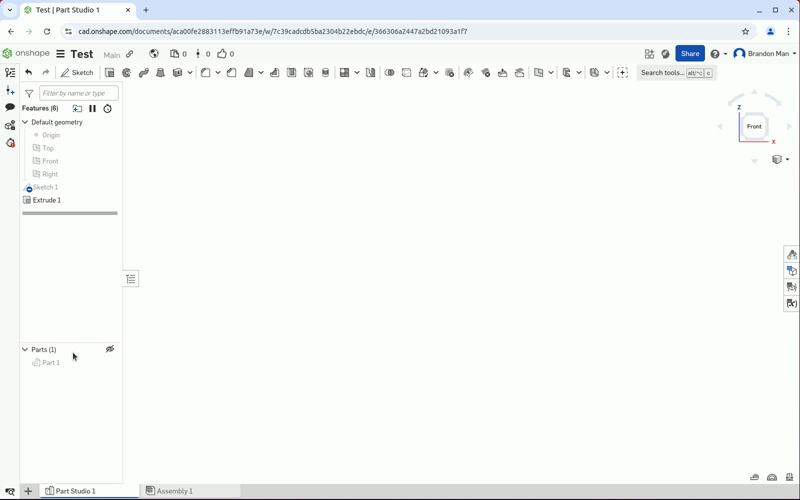
key(space)
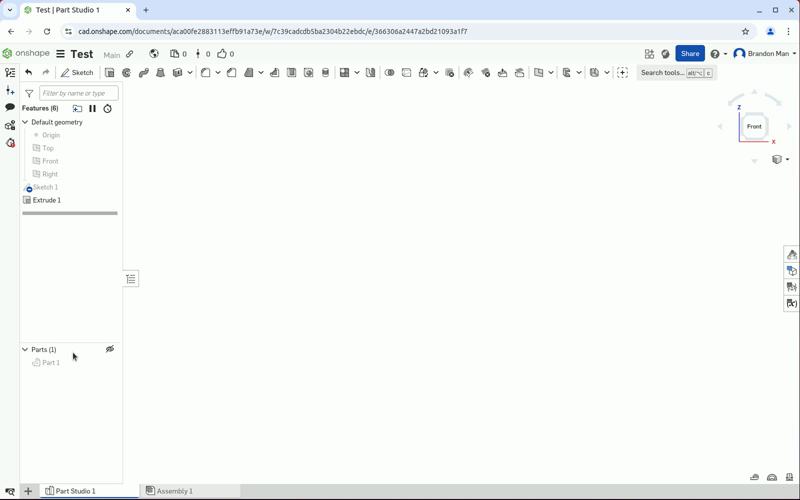
key_down(shift)
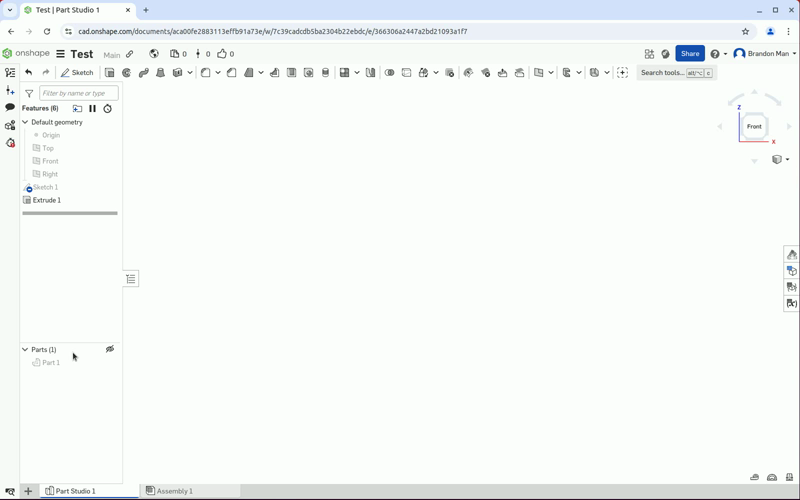
key(left)
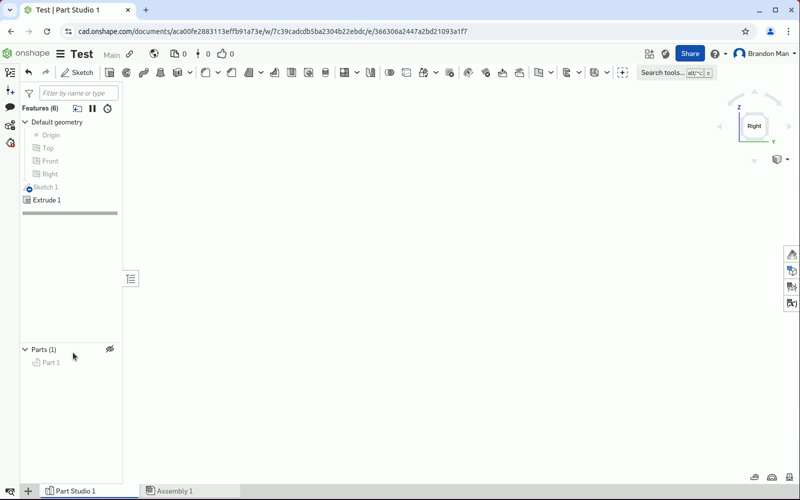
key_up(shift)
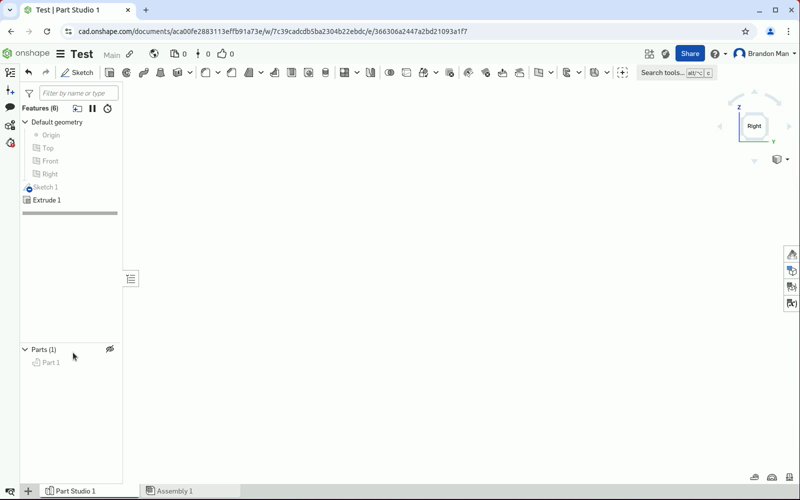
mouse_move(73, 352)
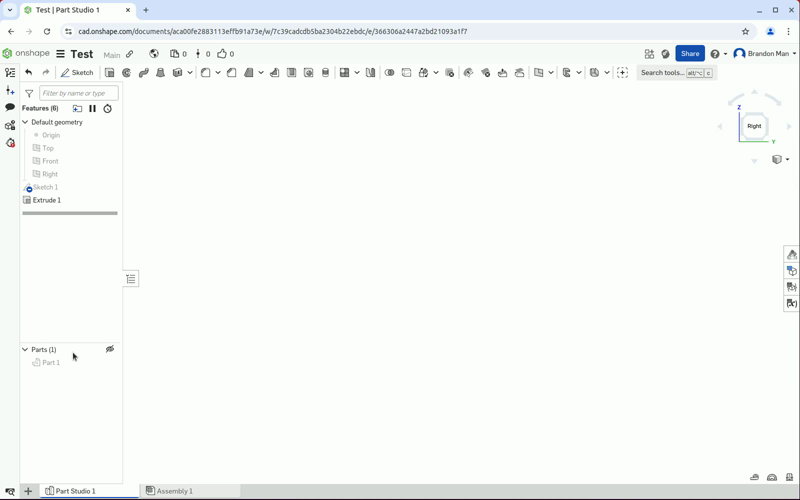
key(shift+y)
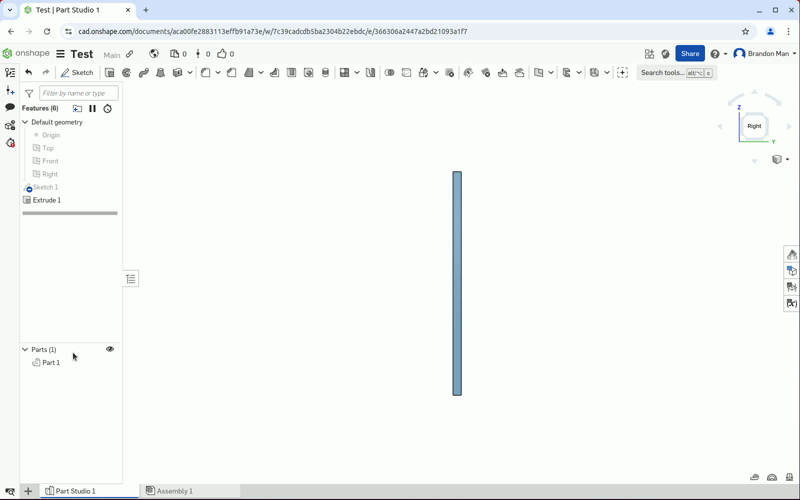
mouse_move(541, 75)
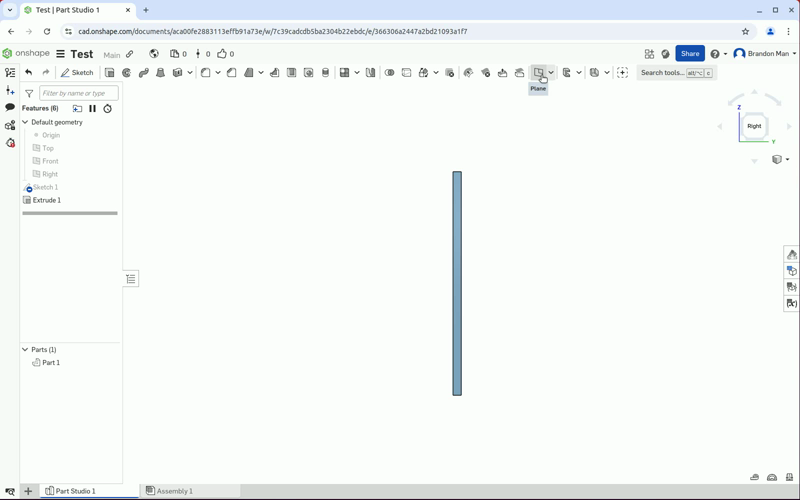
click(541, 75)
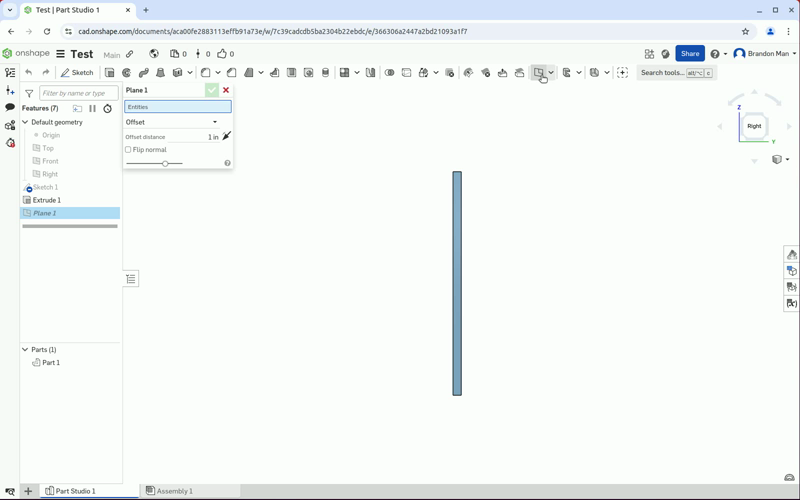
mouse_move(73, 176)
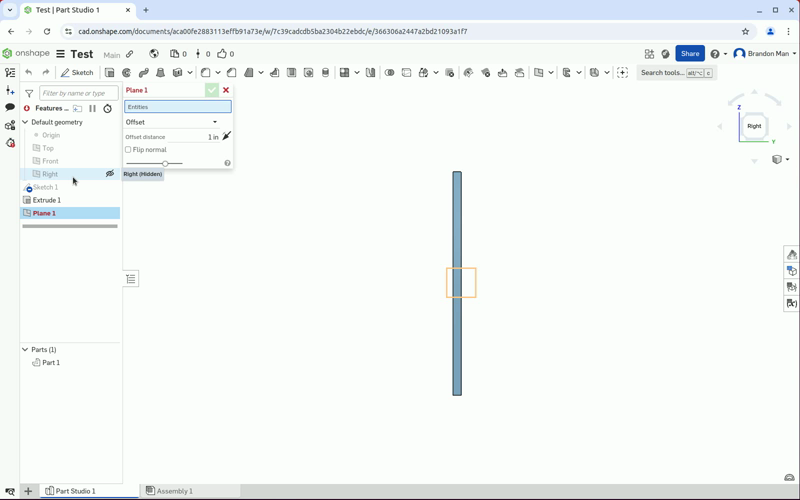
click(73, 176)
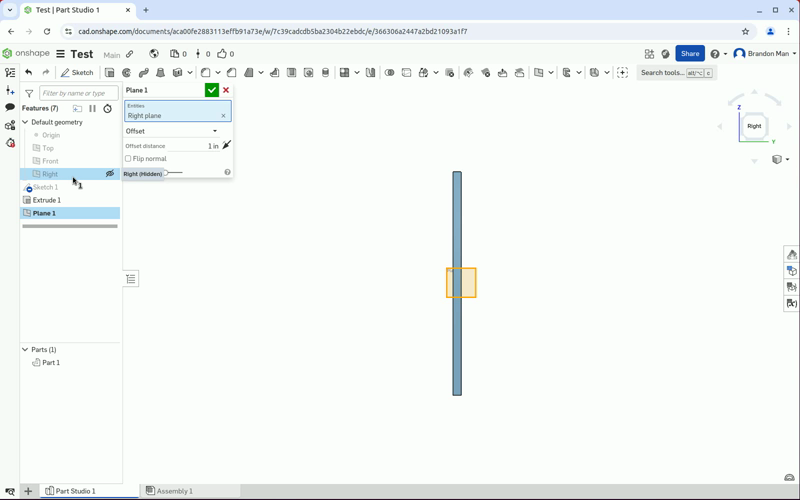
key(tab, 2)
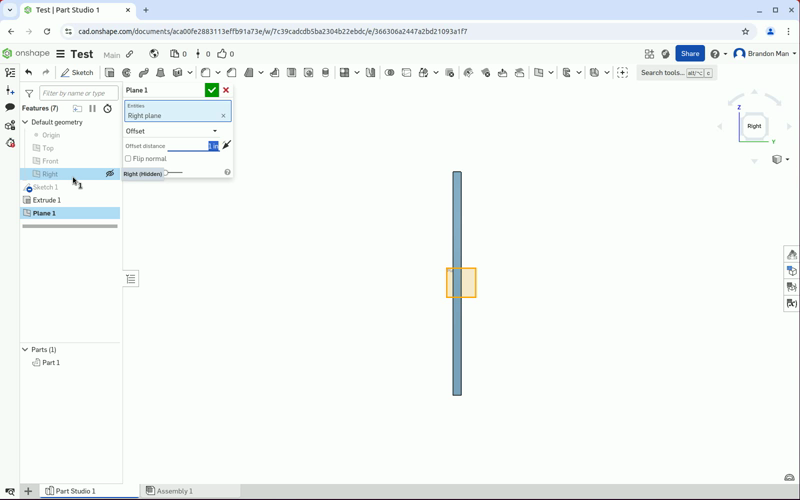
text(2.896)
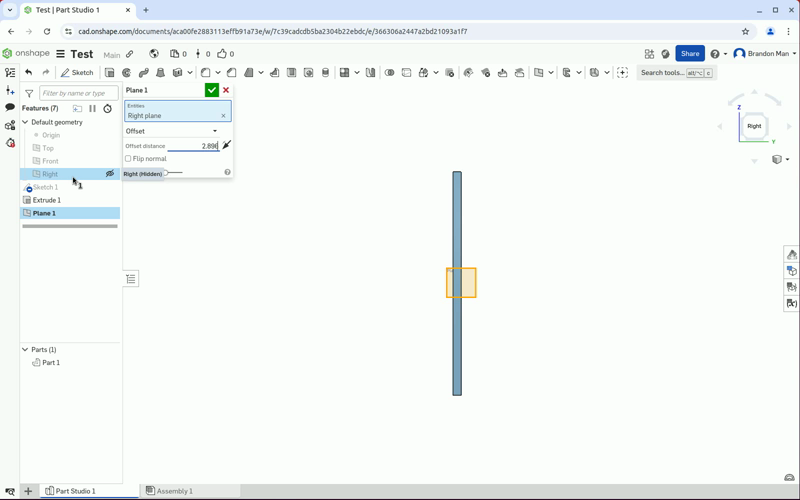
key(enter, 2)
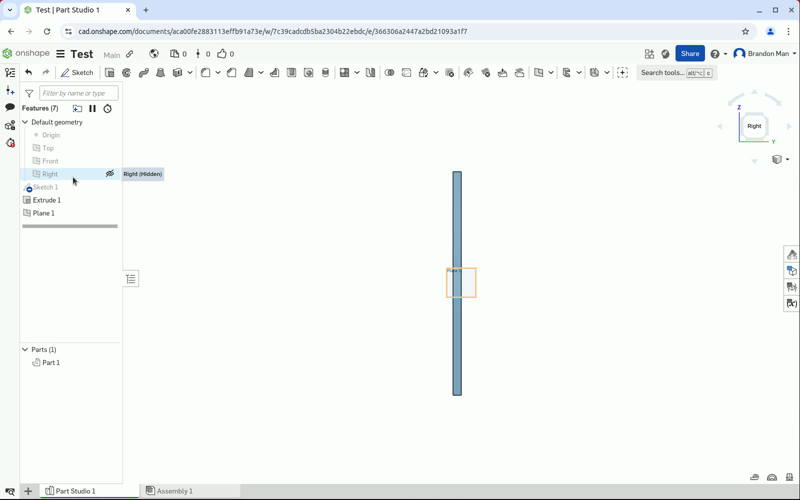
key(shift+s)
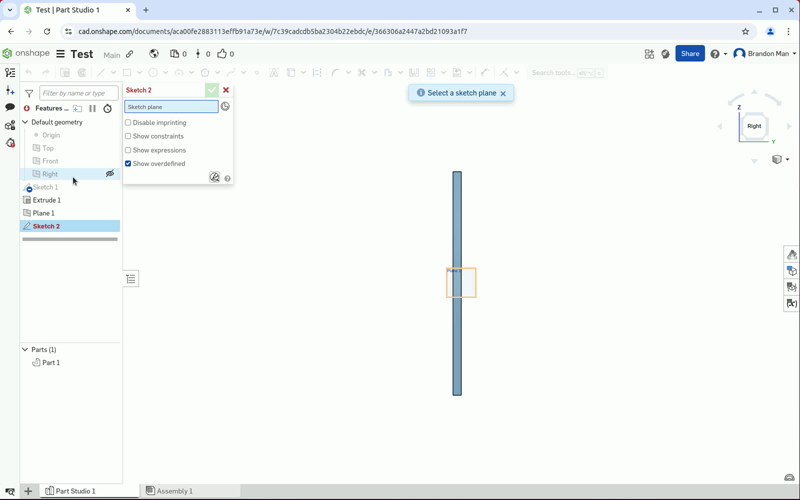
mouse_move(73, 215)
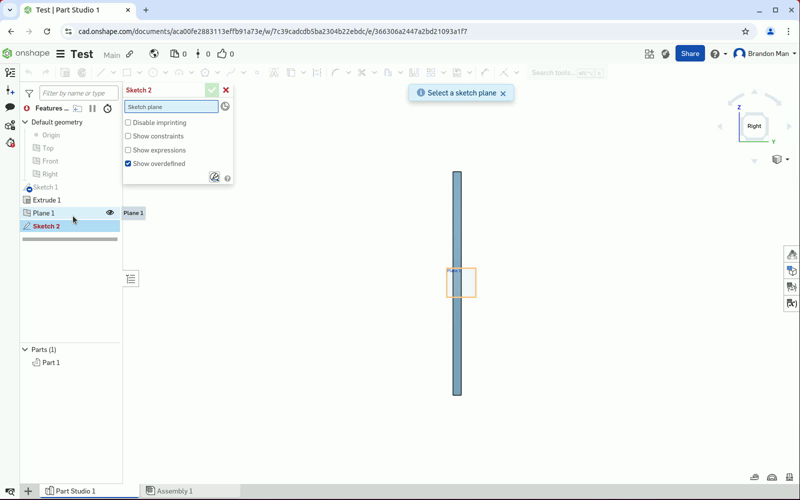
click(73, 215)
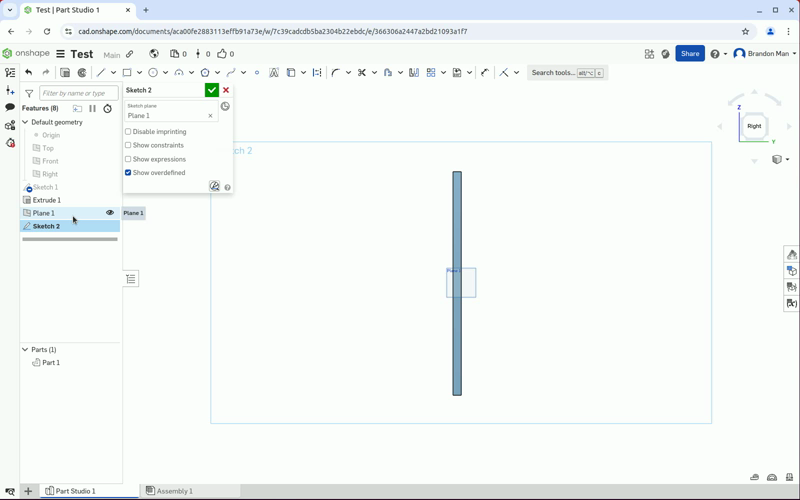
mouse_move(73, 352)
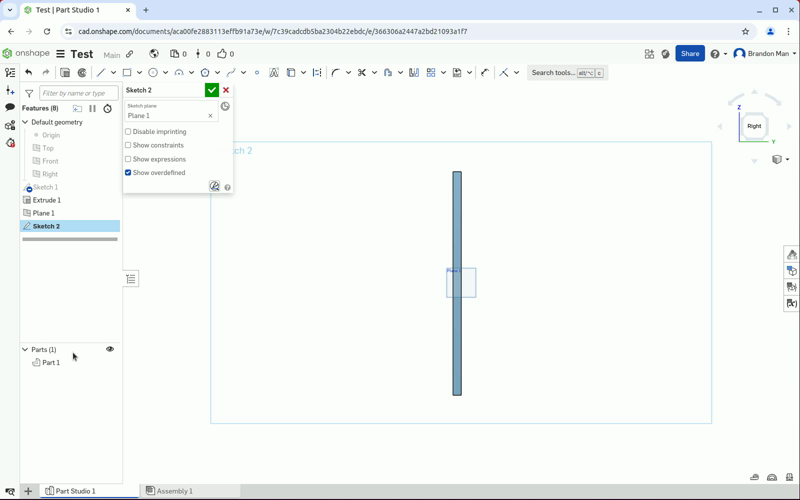
key(y)
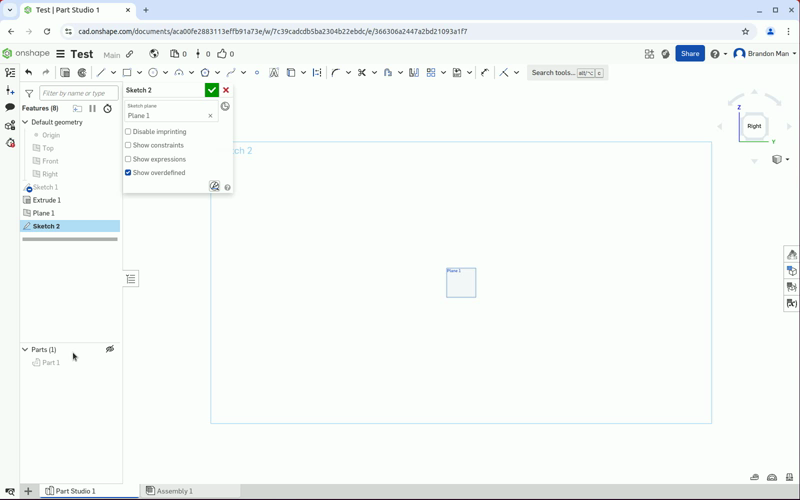
key(l)
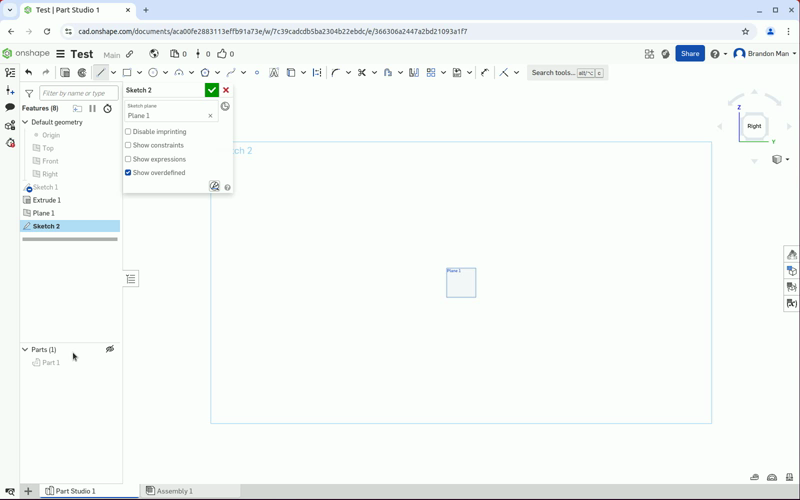
key_down(shift)
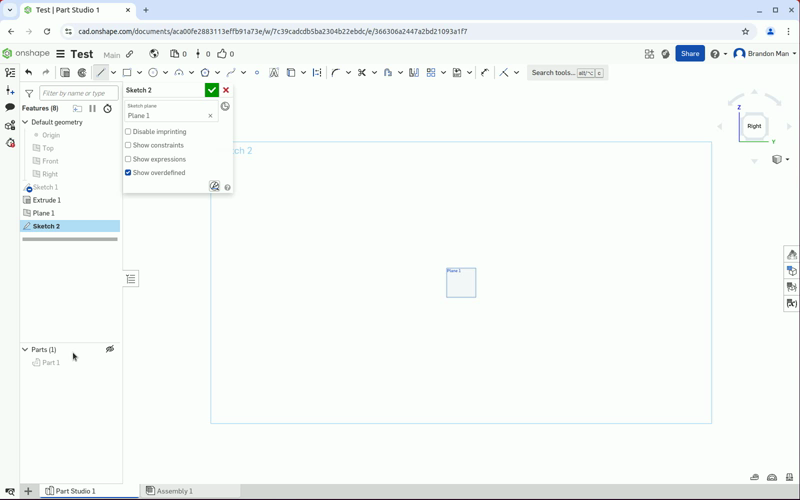
mouse_move(432, 395)
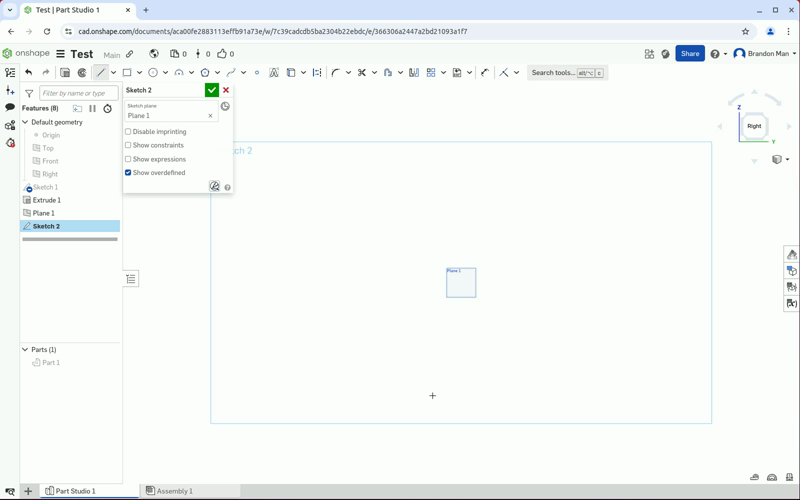
click(432, 395)
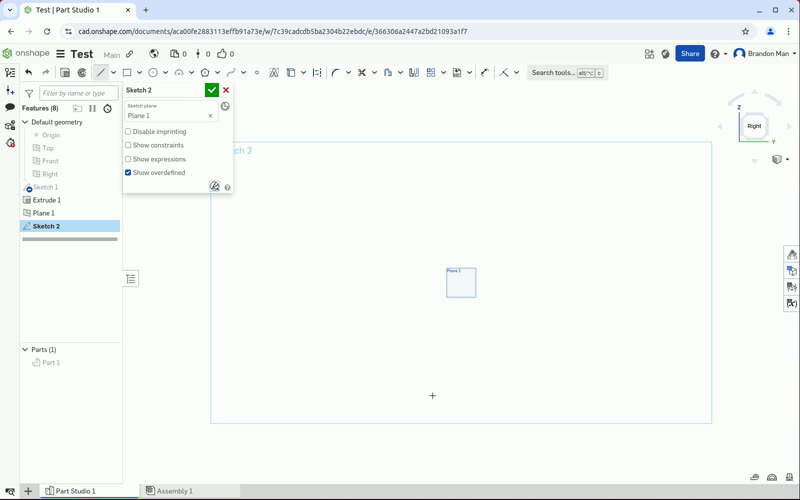
key_up(shift)
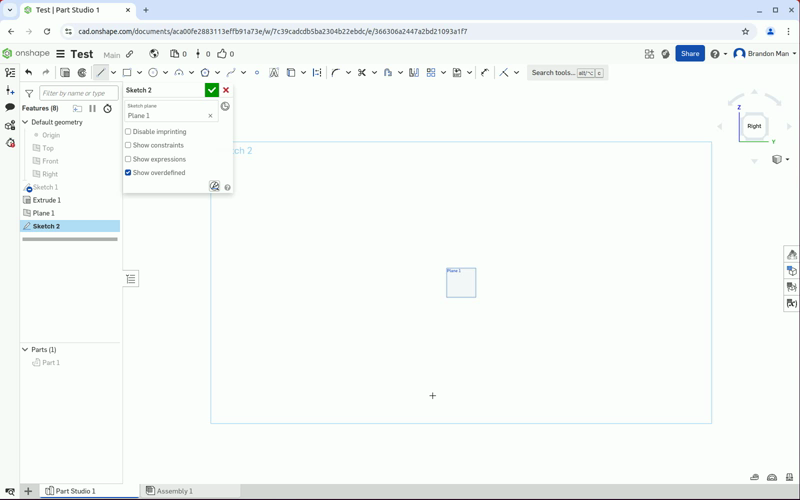
key_down(shift)
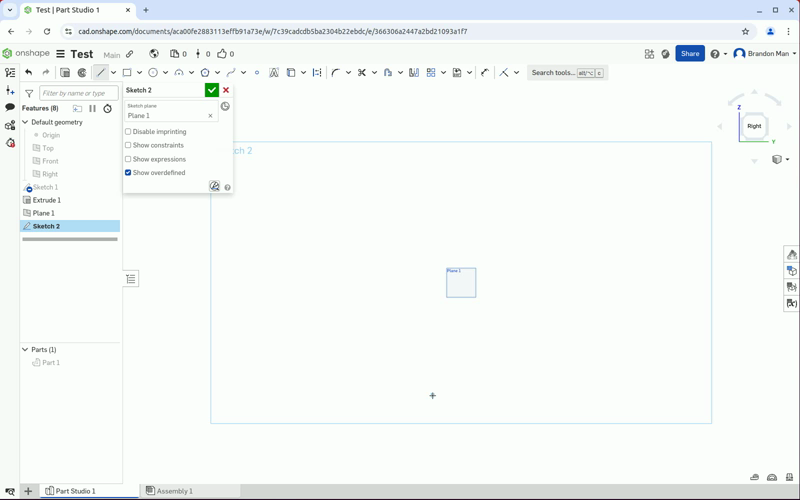
mouse_move(462, 395)
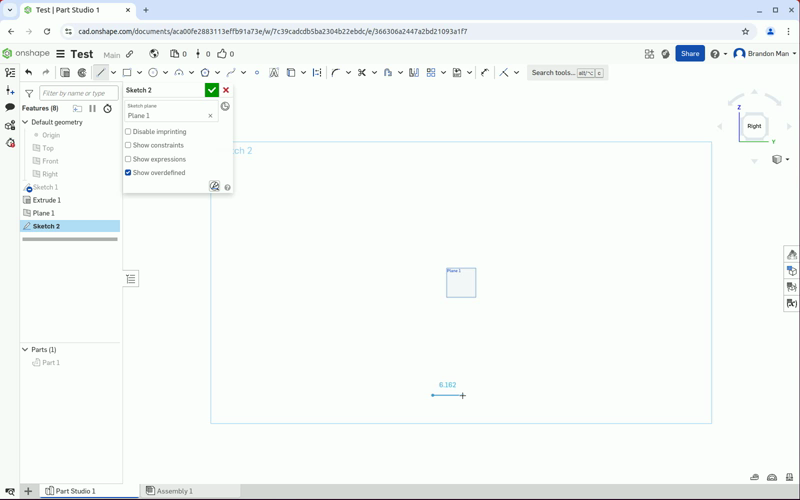
mouse_move(451, 395)
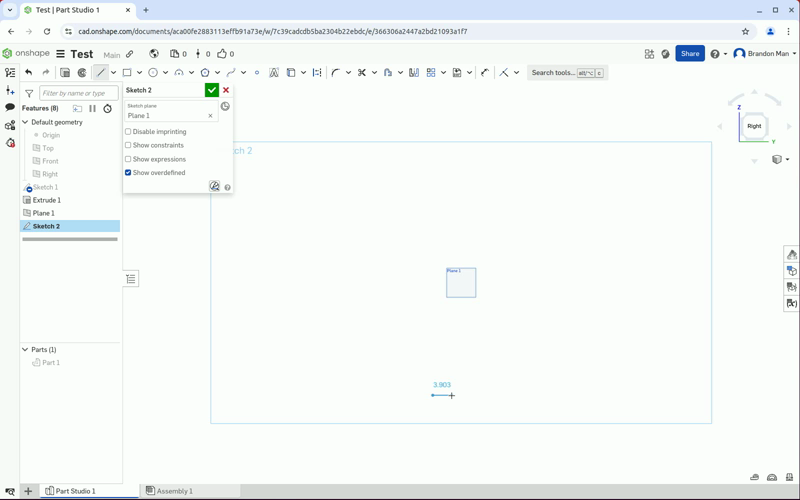
click(451, 395)
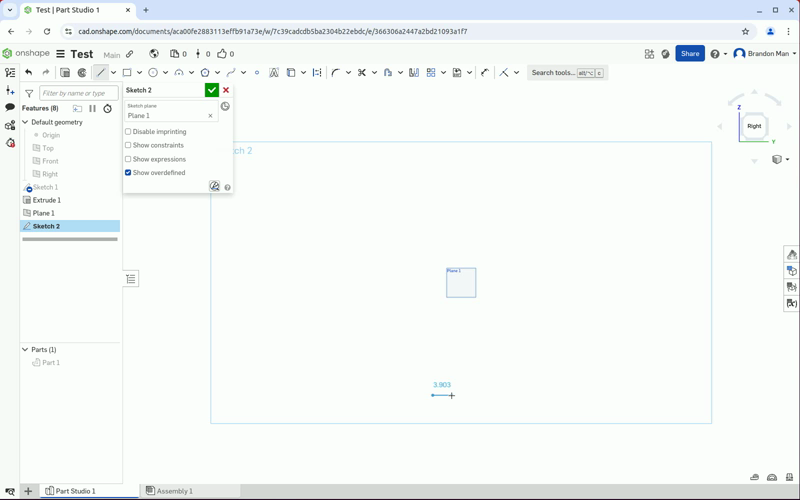
key_up(shift)
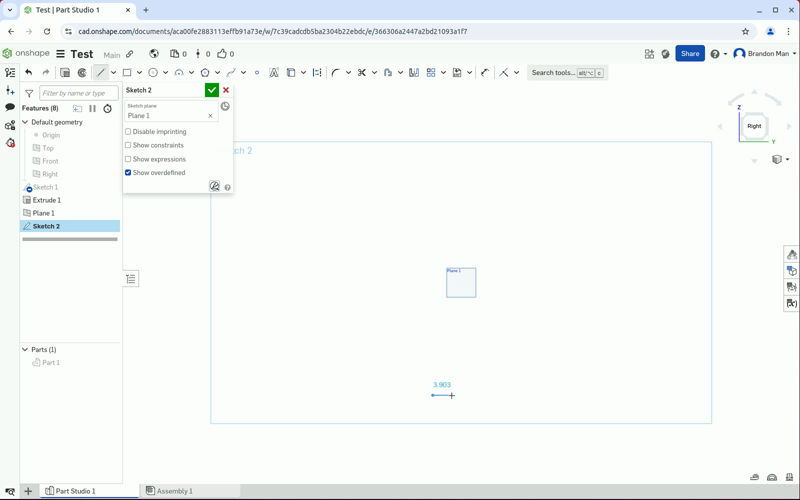
key_down(shift)
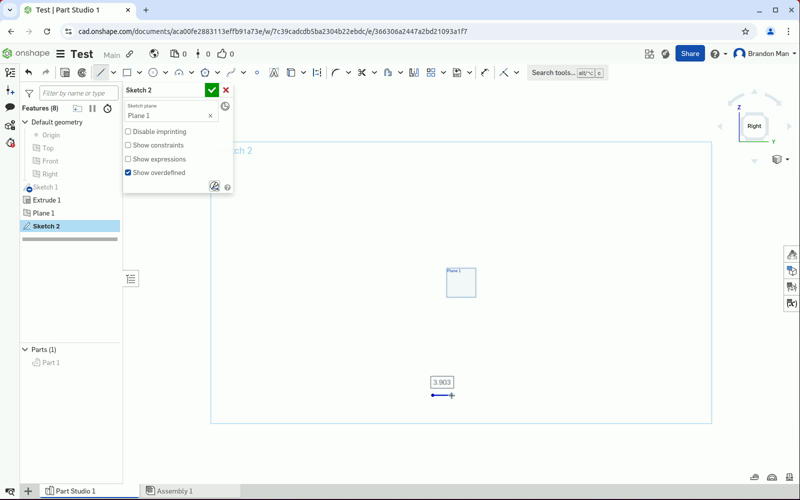
mouse_move(451, 171)
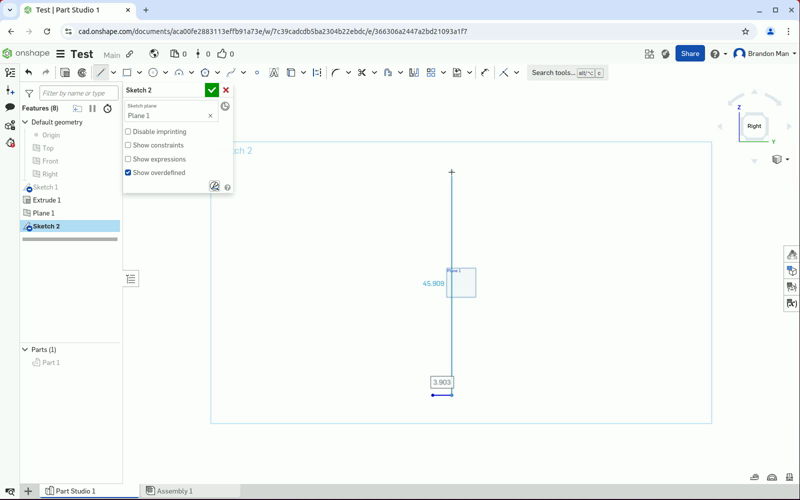
click(451, 171)
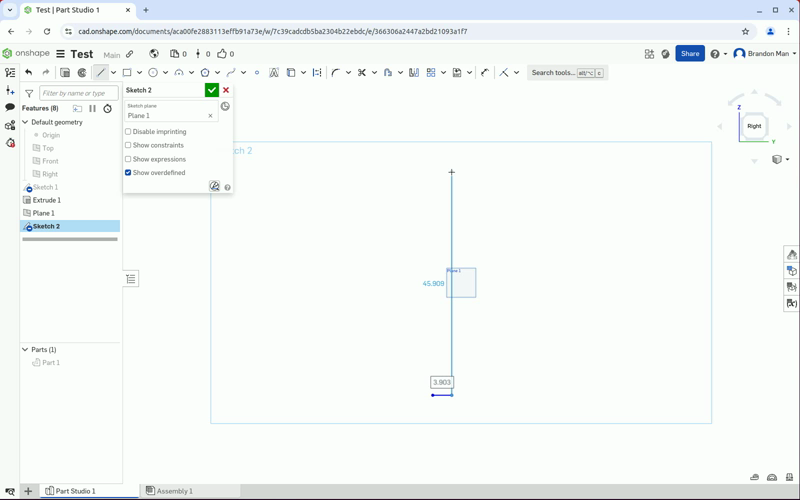
key_up(shift)
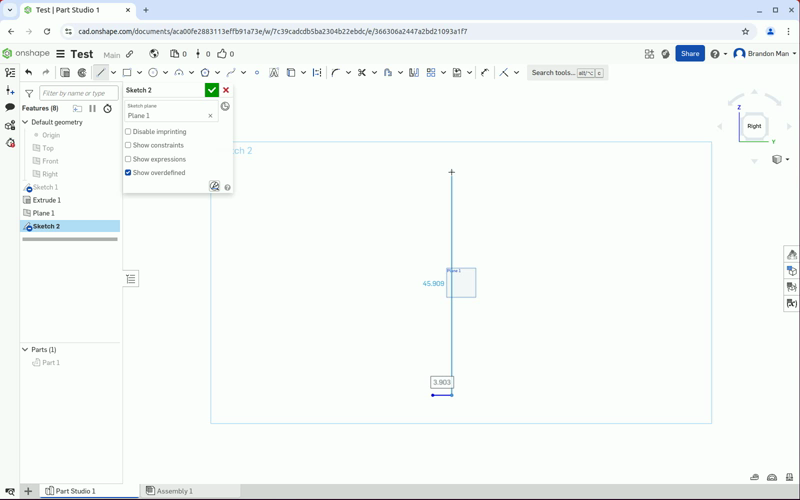
key_down(shift)
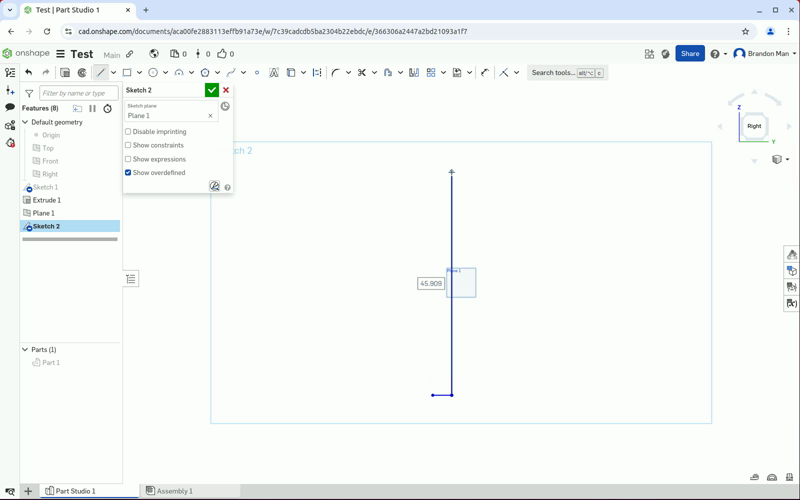
mouse_move(481, 171)
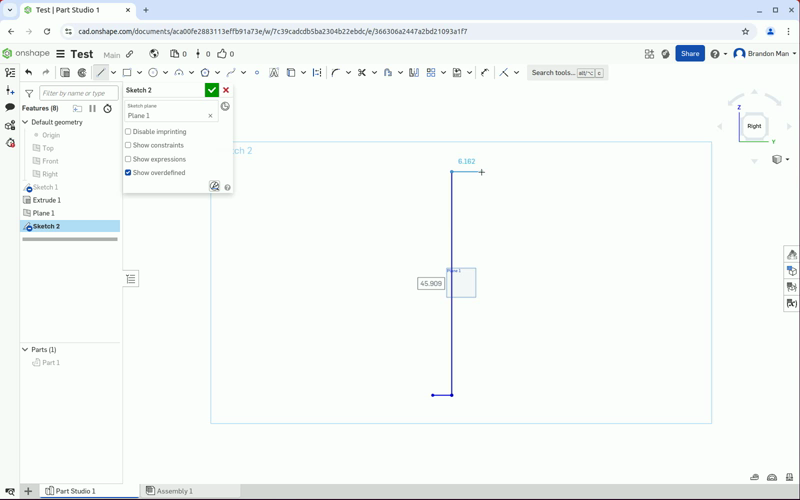
mouse_move(432, 171)
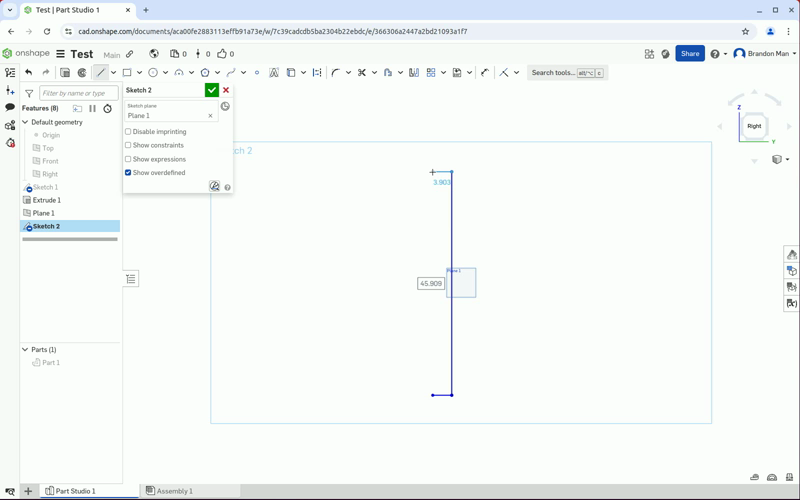
click(432, 171)
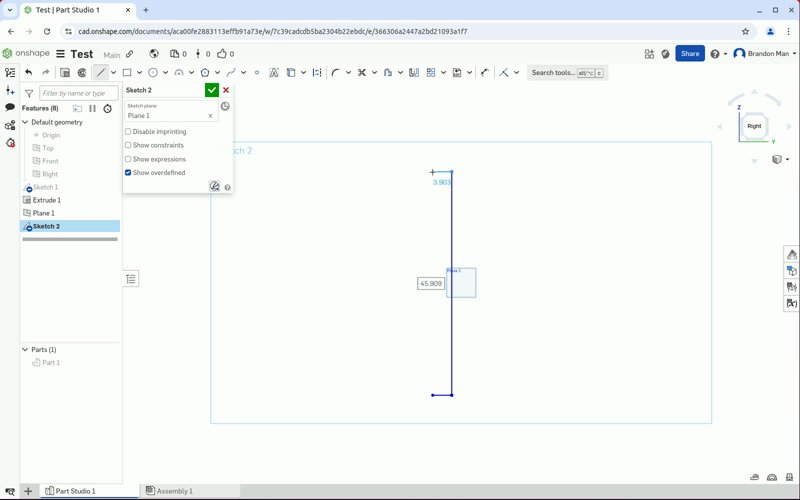
key_up(shift)
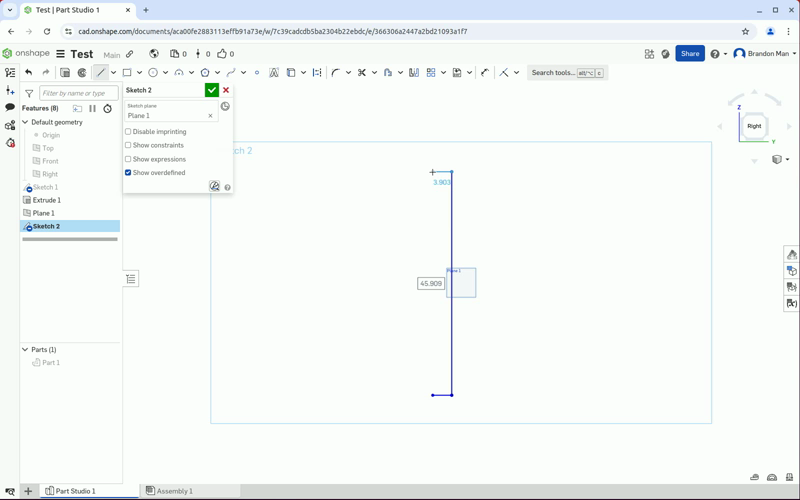
key_down(shift)
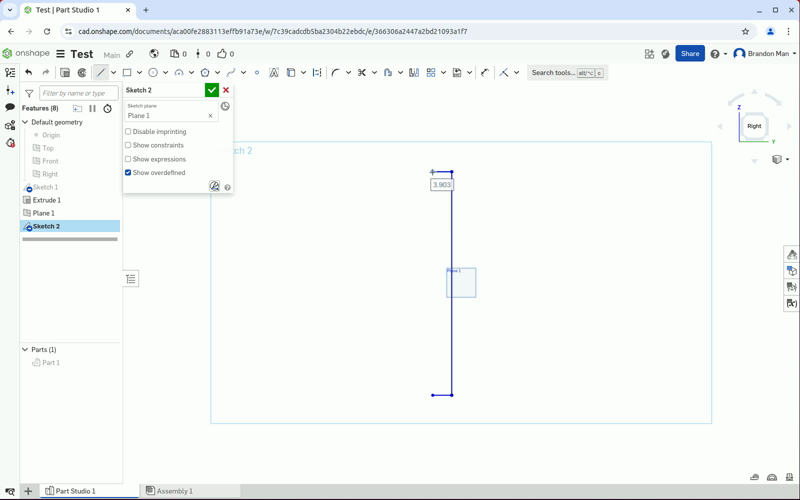
mouse_move(432, 395)
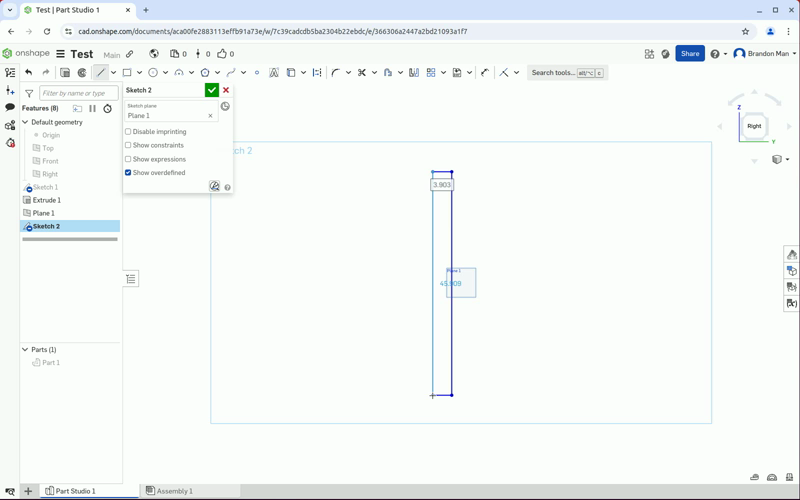
key_up(shift)
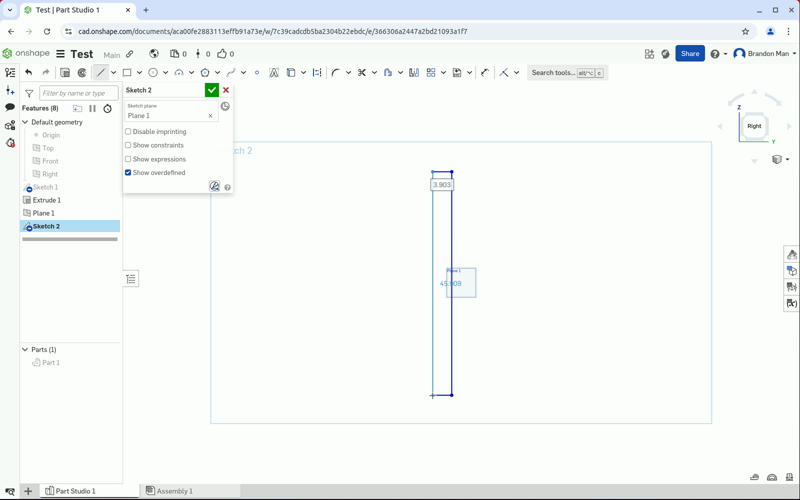
click(432, 395)
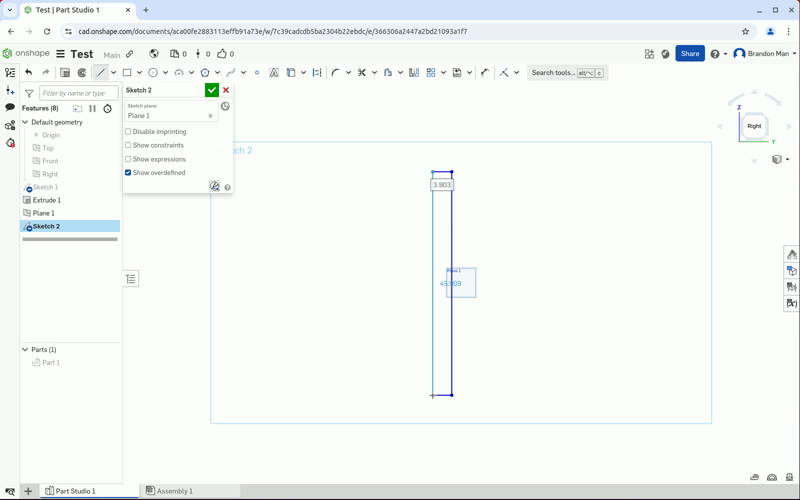
key(esc)
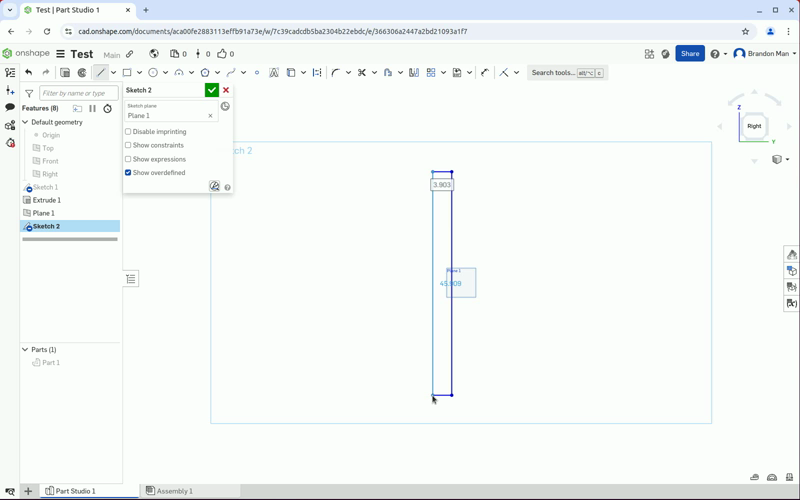
mouse_move(447, 214)
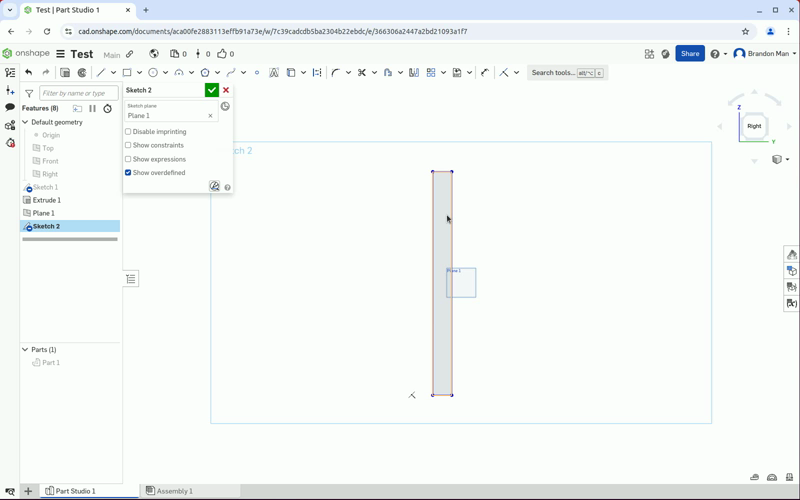
click(447, 214)
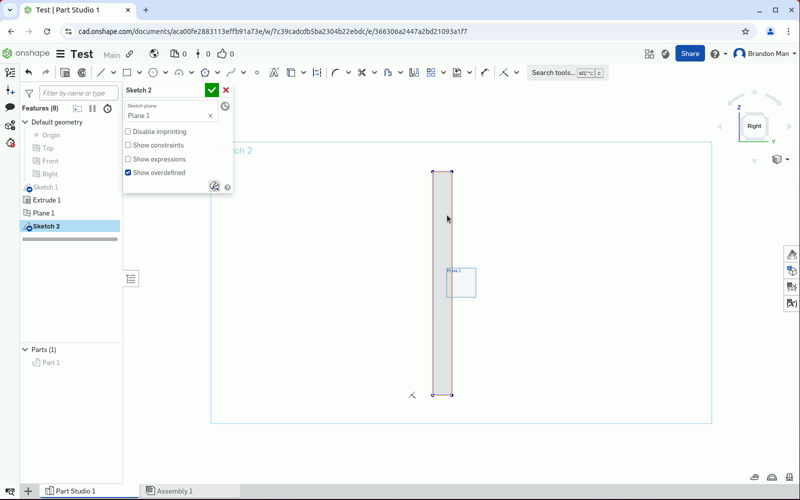
mouse_move(73, 352)
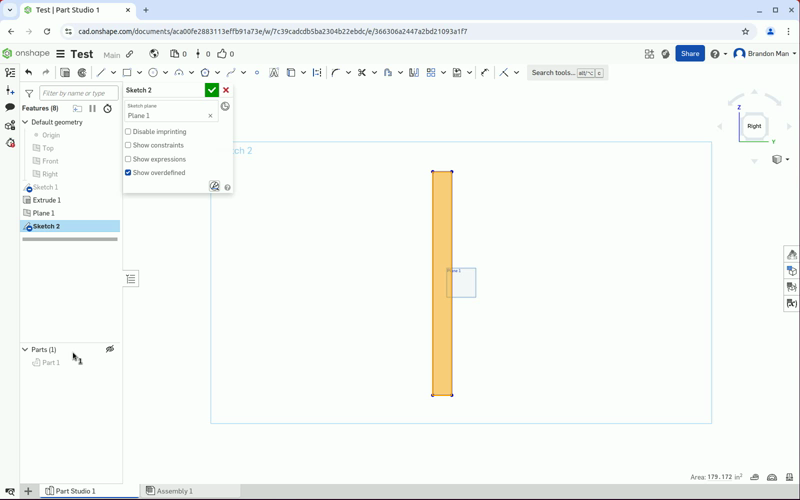
key(shift+y)
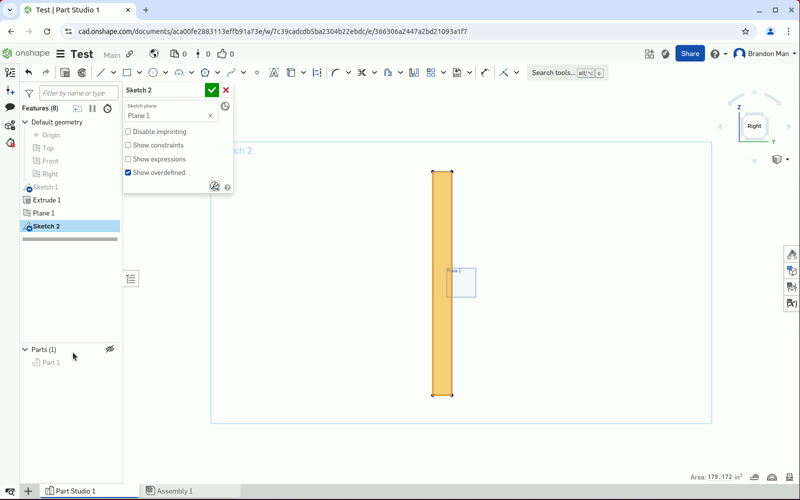
key(shift+e)
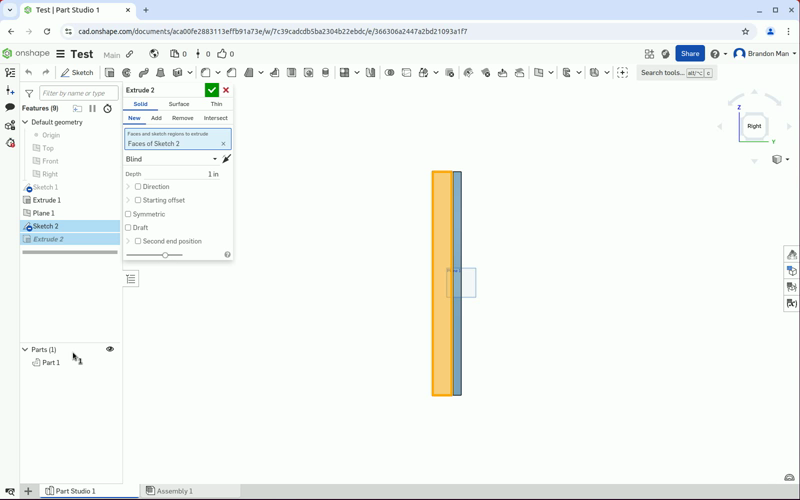
mouse_move(143, 106)
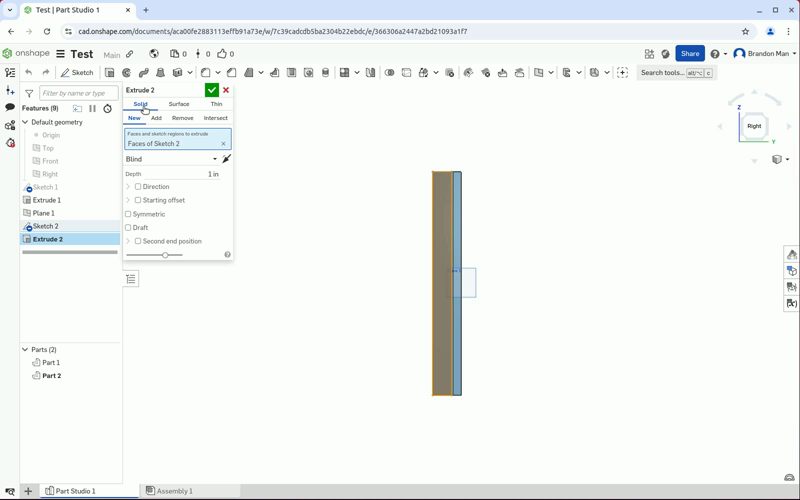
click(143, 106)
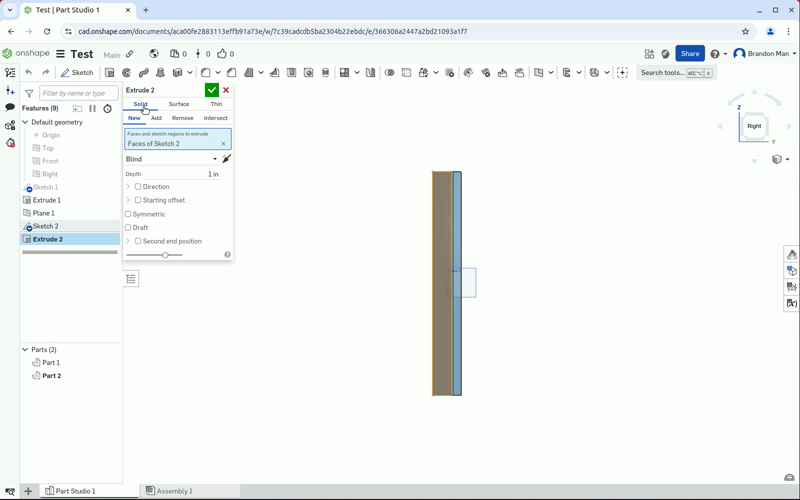
mouse_move(137, 120)
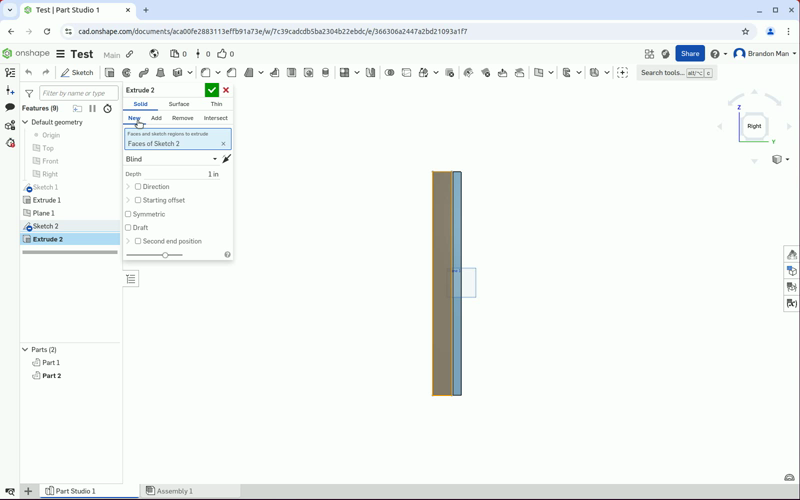
click(137, 120)
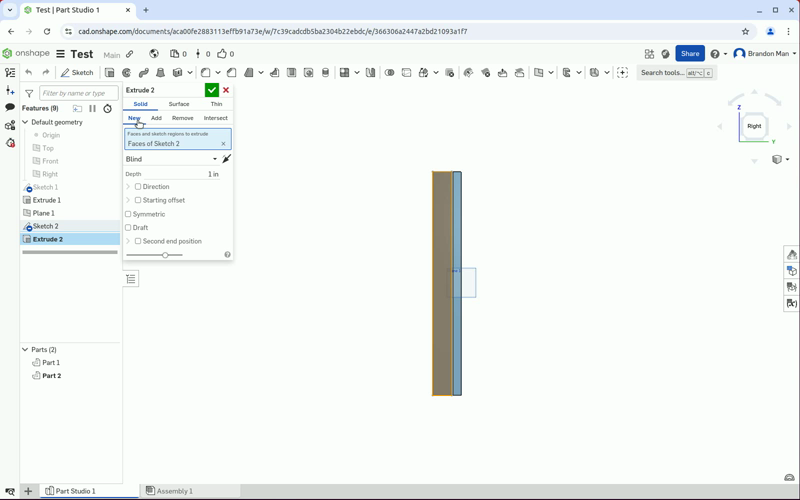
key(tab, 4)
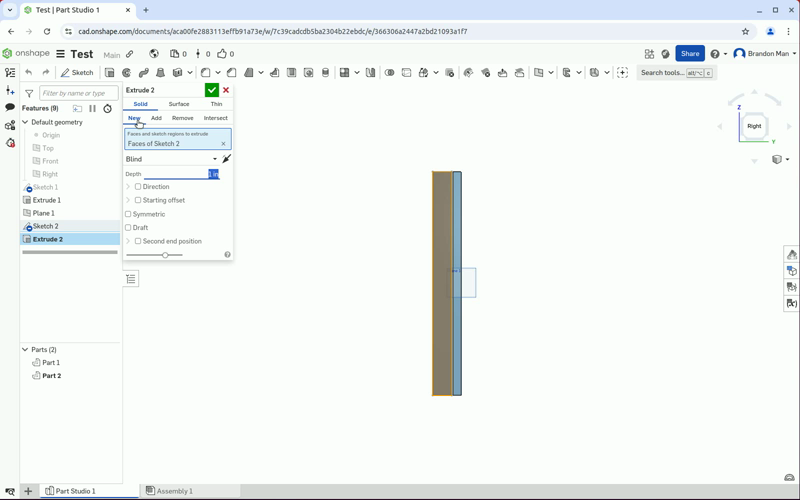
text(-1.685)
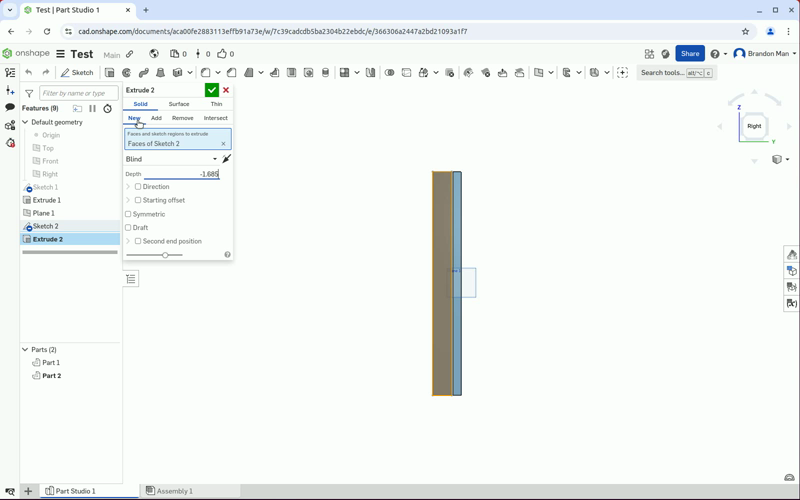
key(enter)
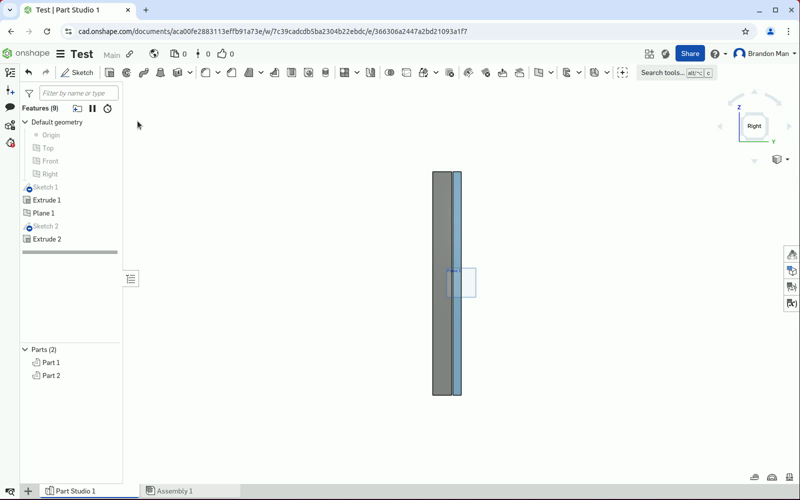
key(shift+h)
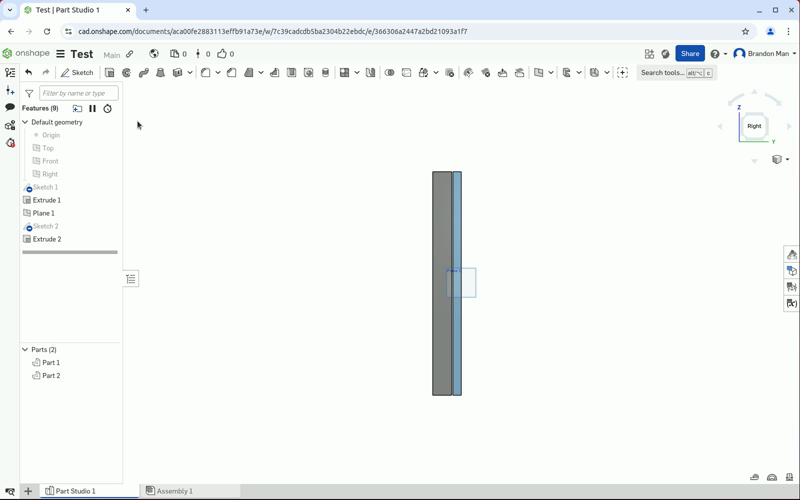
key(shift+h)
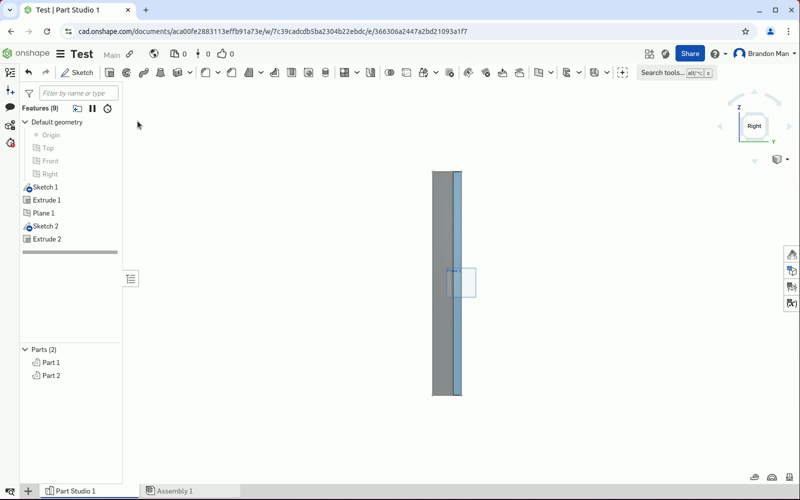
key(shift+7)
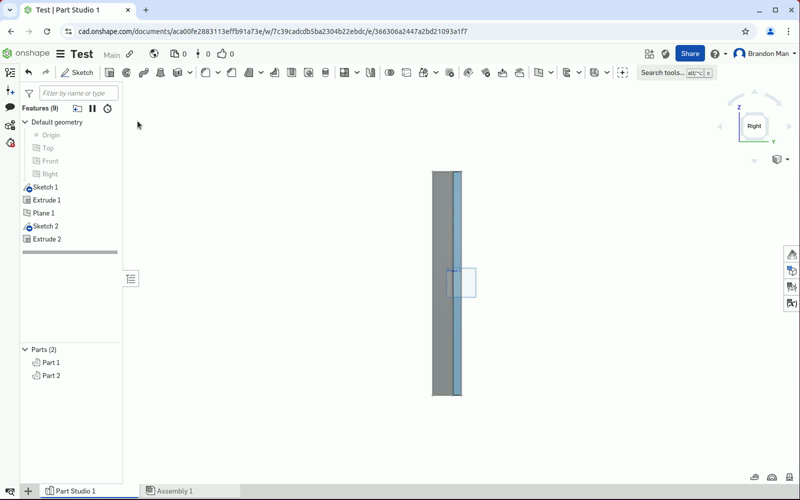
key(right, 2)
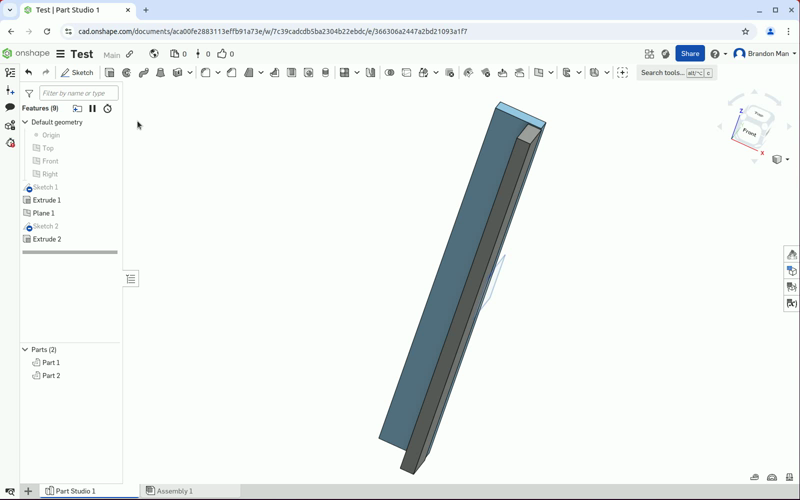
key(down, 2)
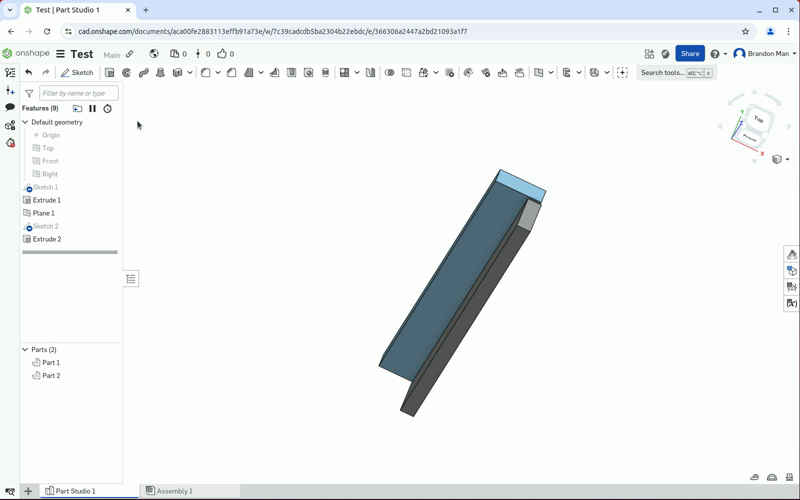
key(up, 2)
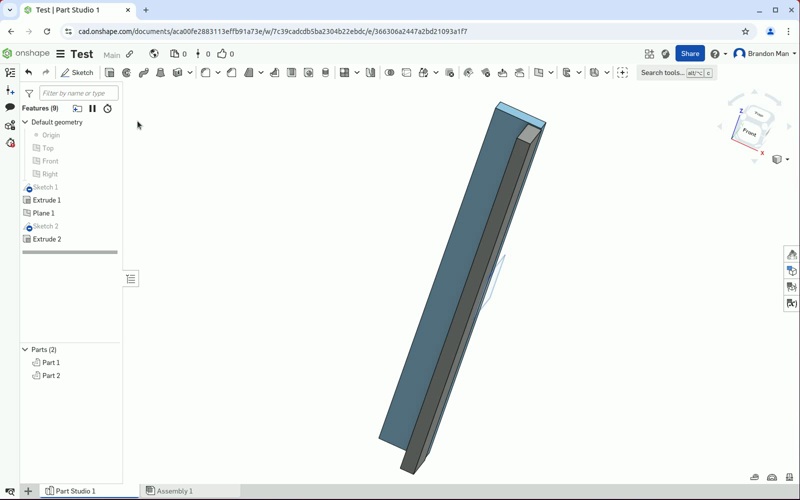
key(left, 2)
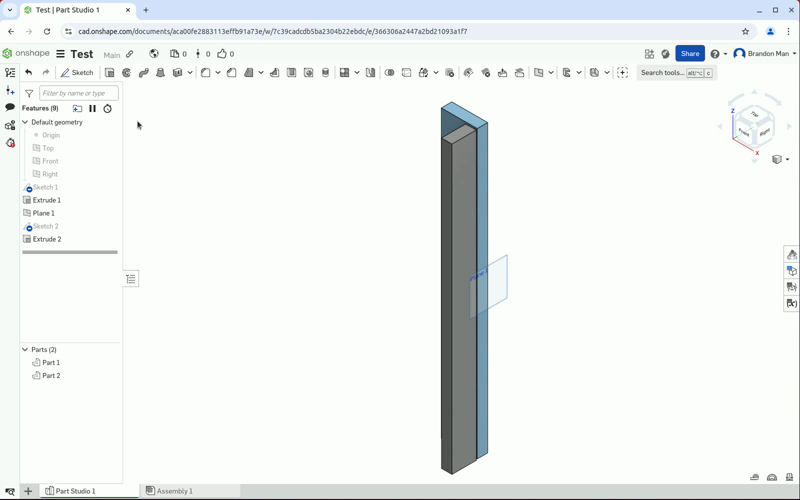
mouse_move(73, 189)
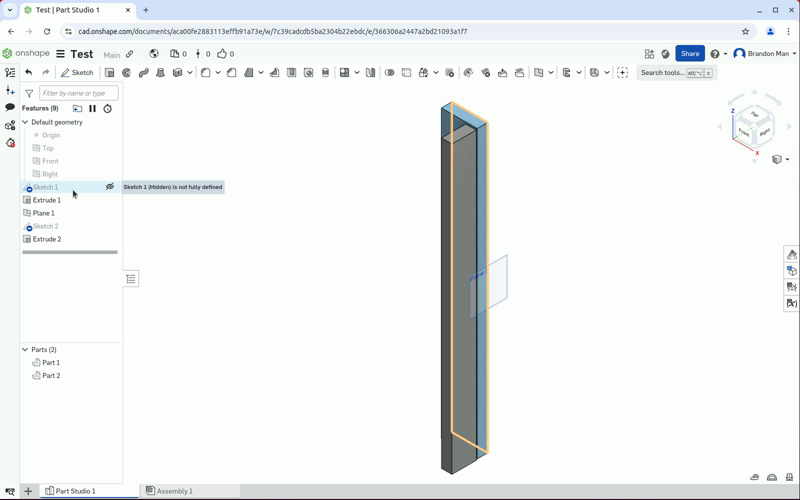
click(73, 189)